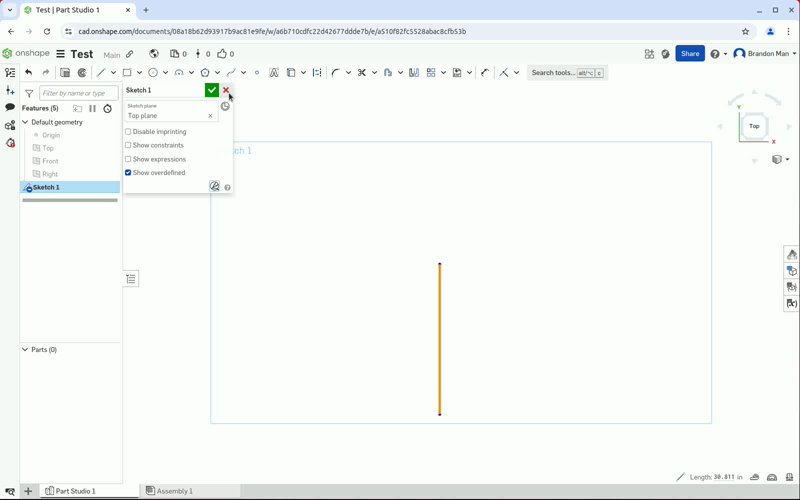
key(shift+h)
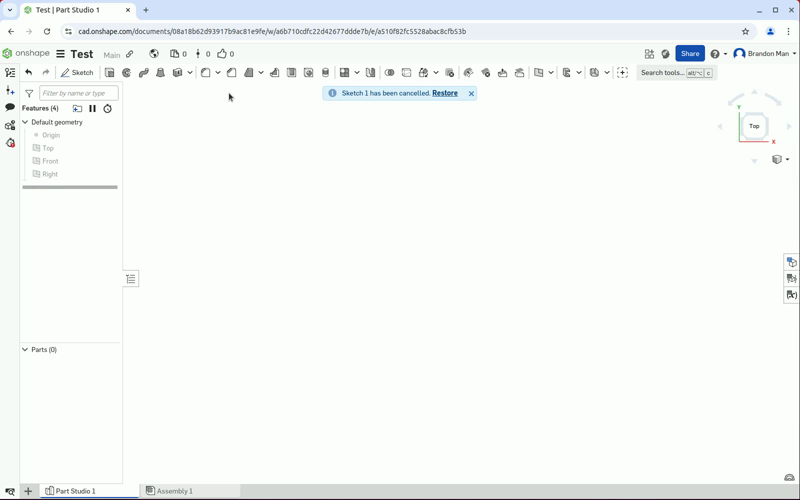
mouse_move(73, 352)
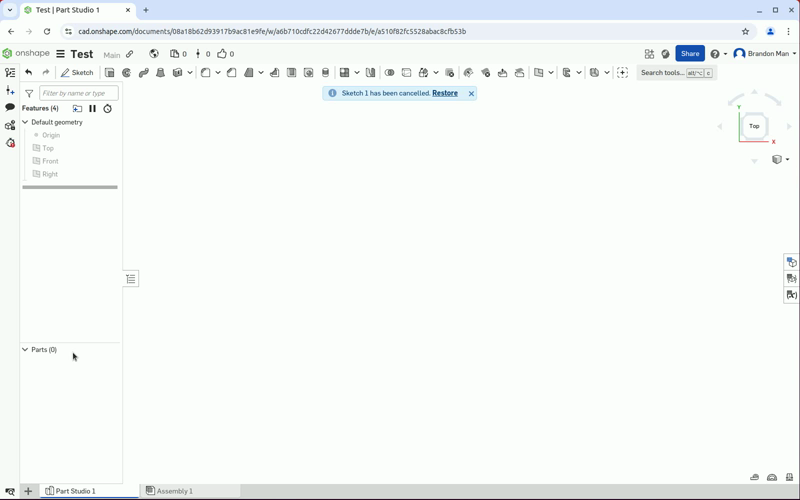
key(y)
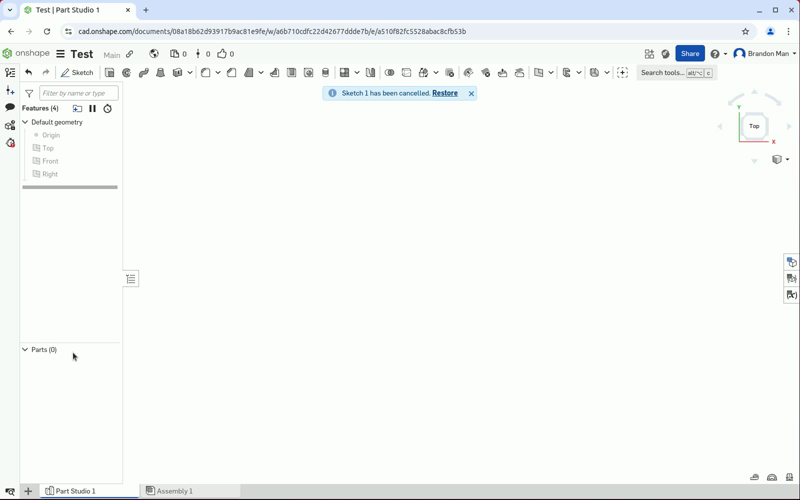
key(shift+p)
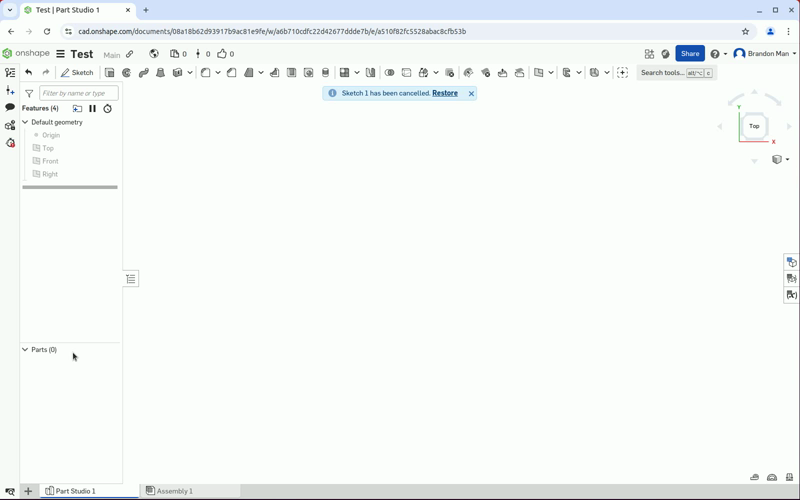
key(space)
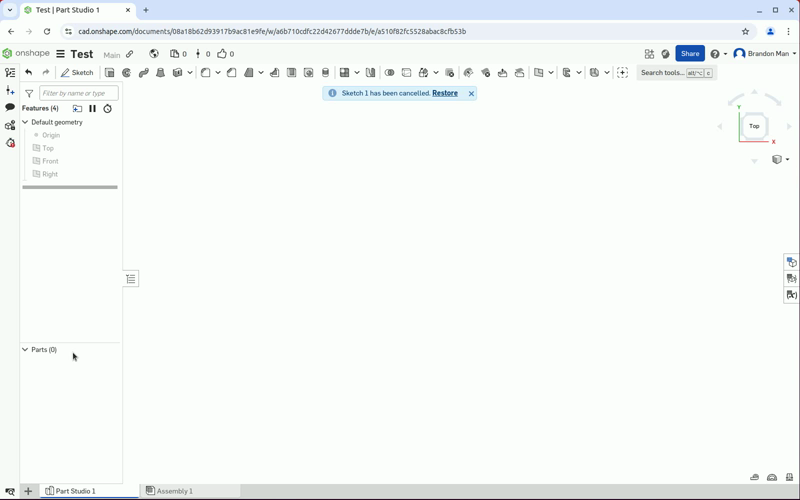
key_down(shift)
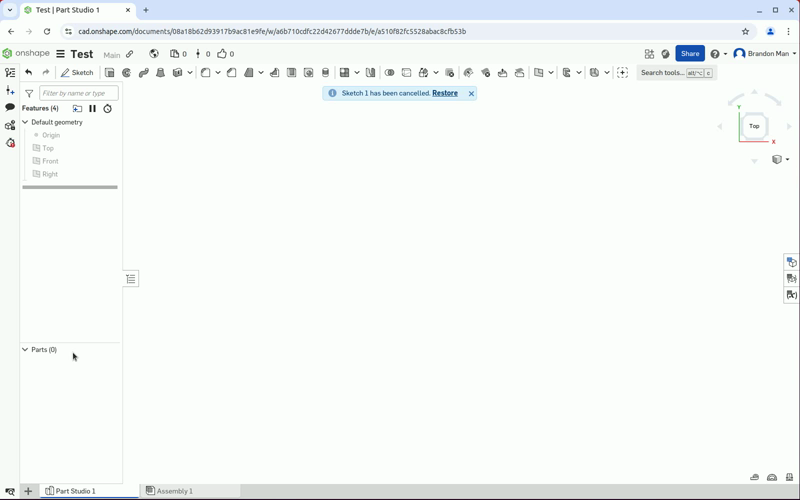
key(up)
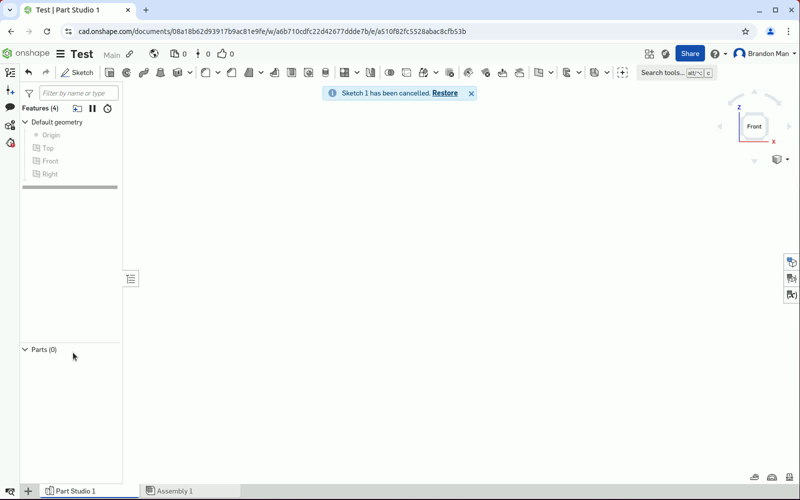
key_up(shift)
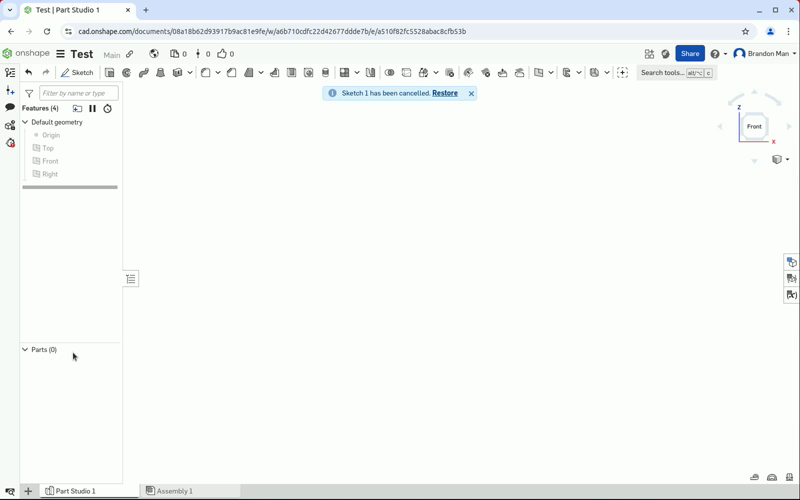
mouse_move(73, 352)
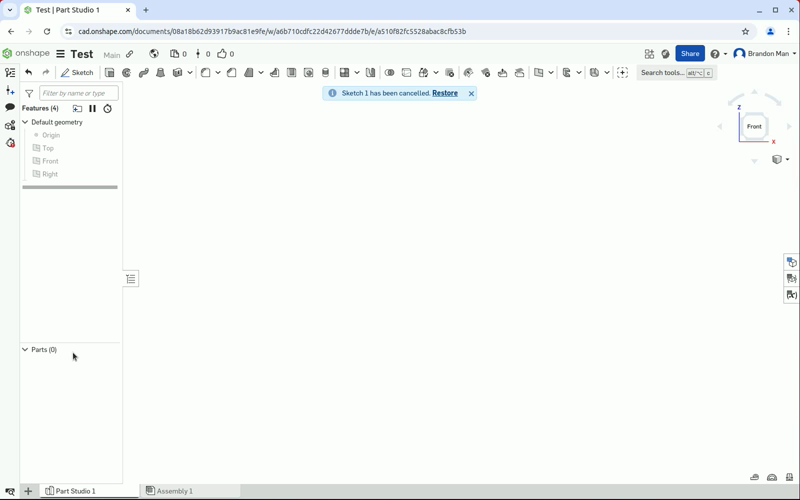
key(shift+y)
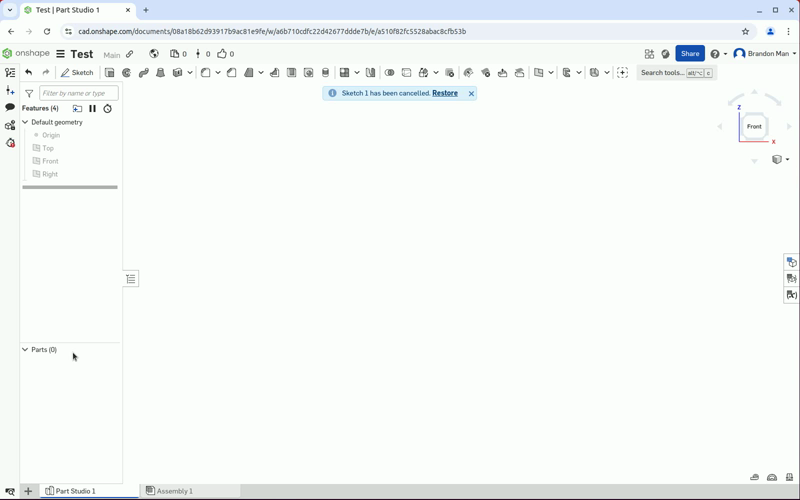
key(shift+s)
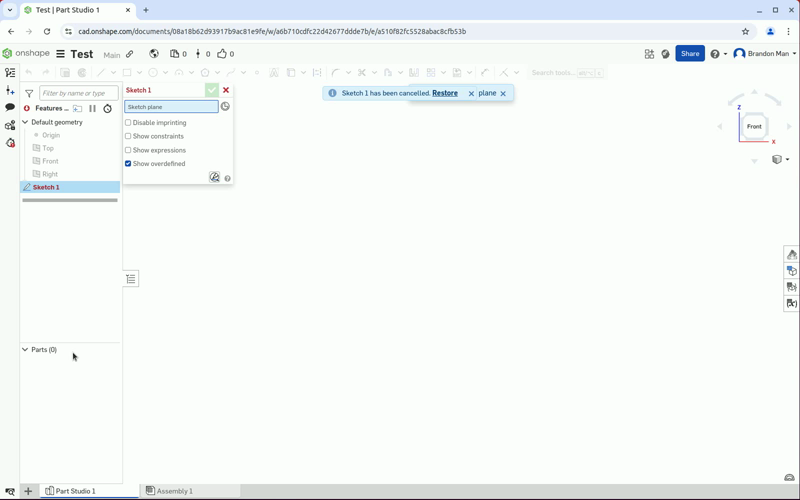
mouse_move(73, 163)
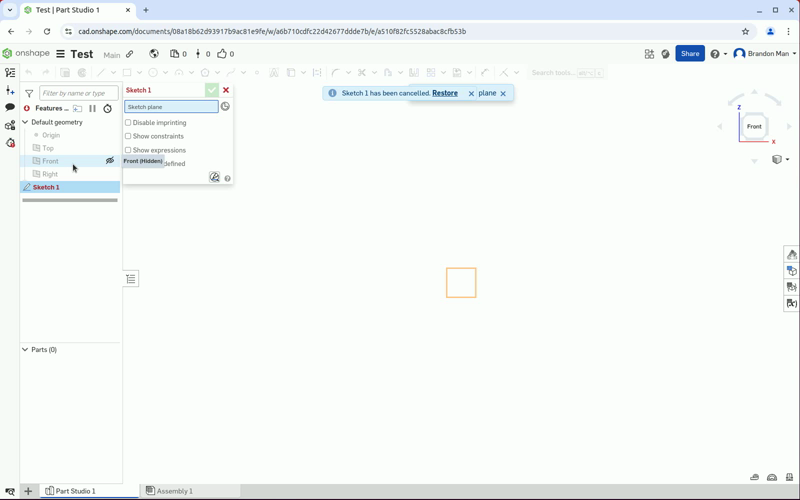
click(73, 163)
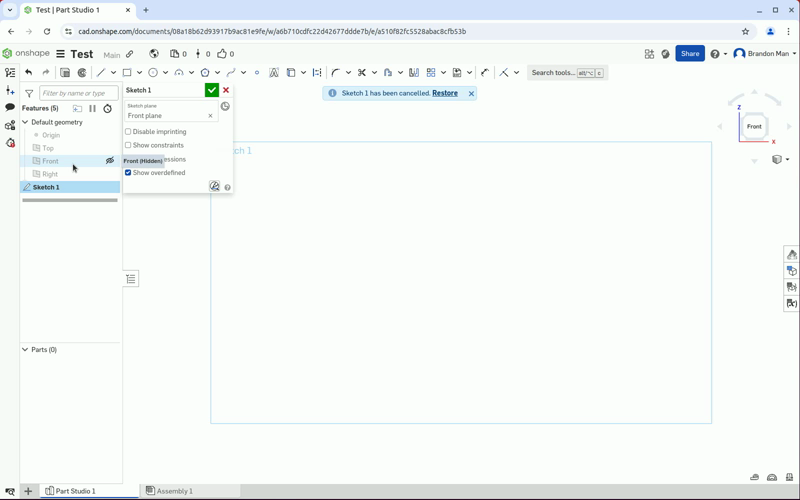
mouse_move(73, 352)
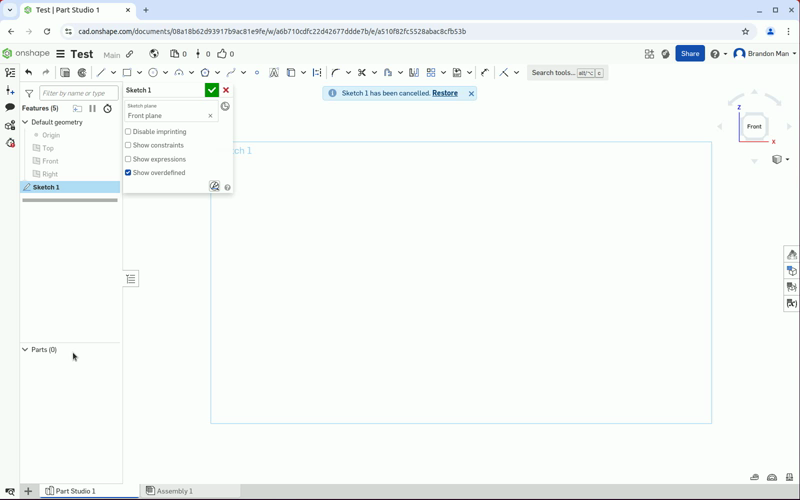
key(y)
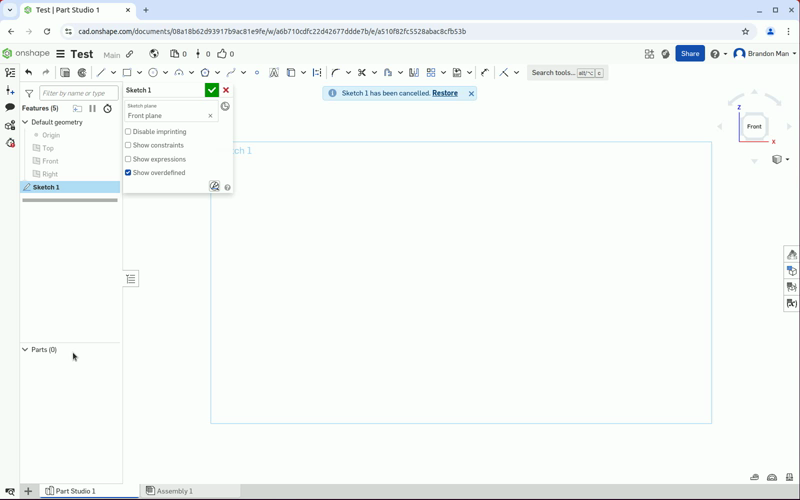
key(l)
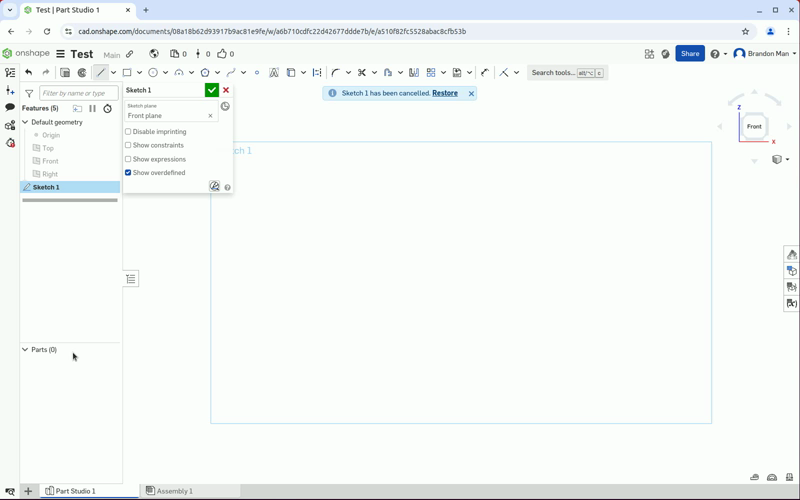
key_down(shift)
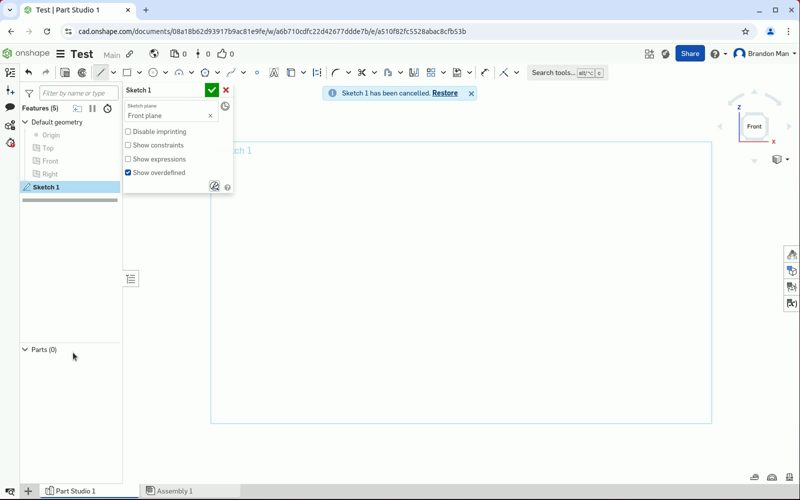
mouse_move(439, 292)
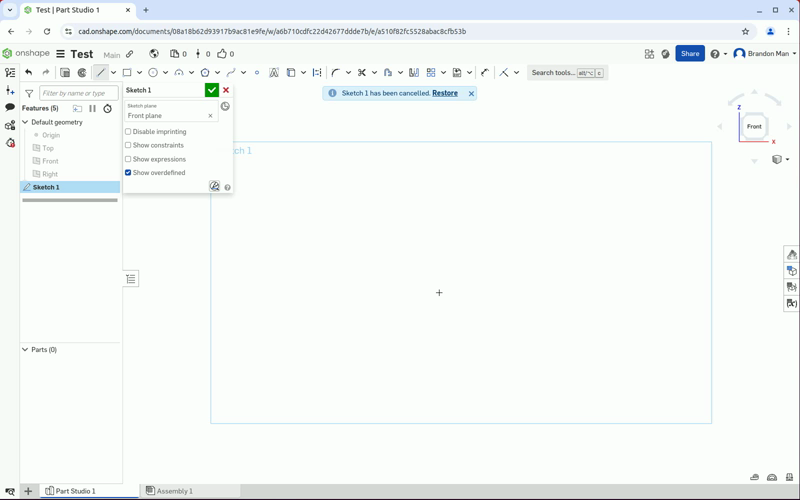
click(439, 292)
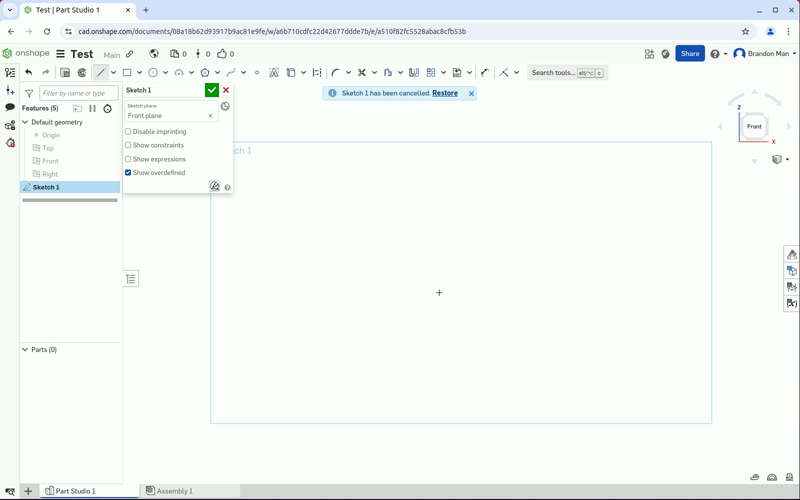
key_up(shift)
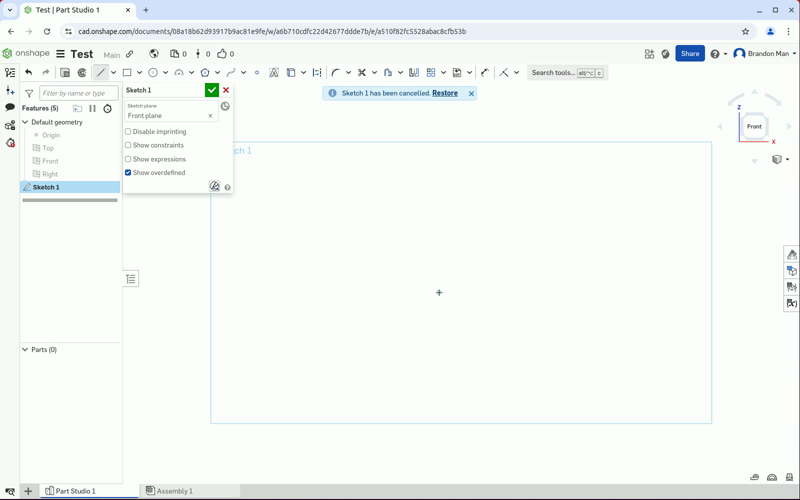
key_down(shift)
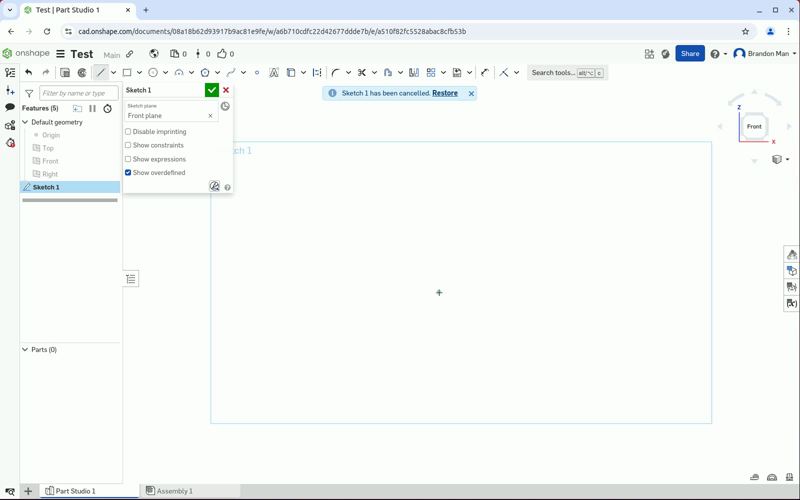
mouse_move(469, 292)
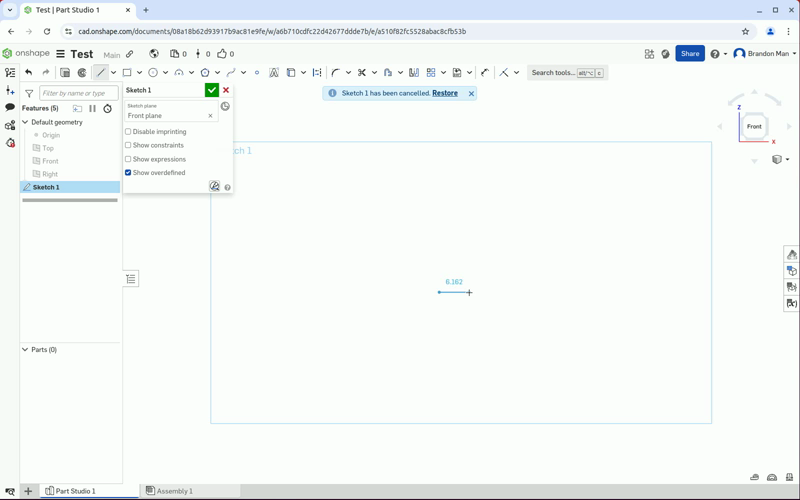
mouse_move(481, 292)
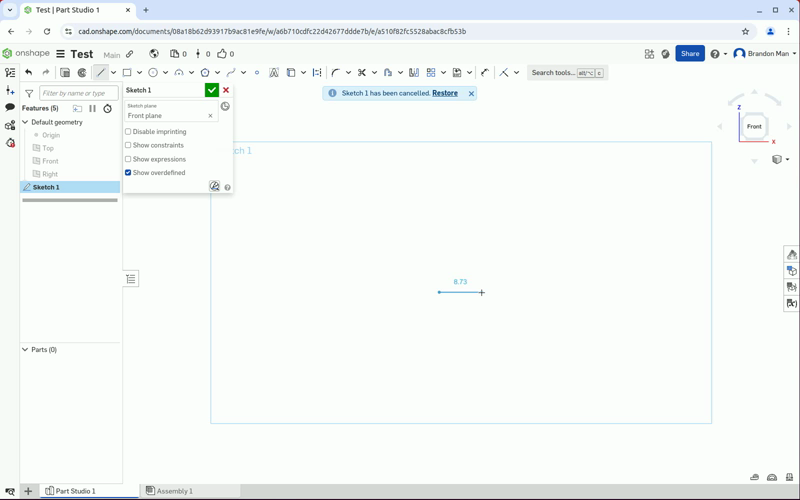
click(481, 292)
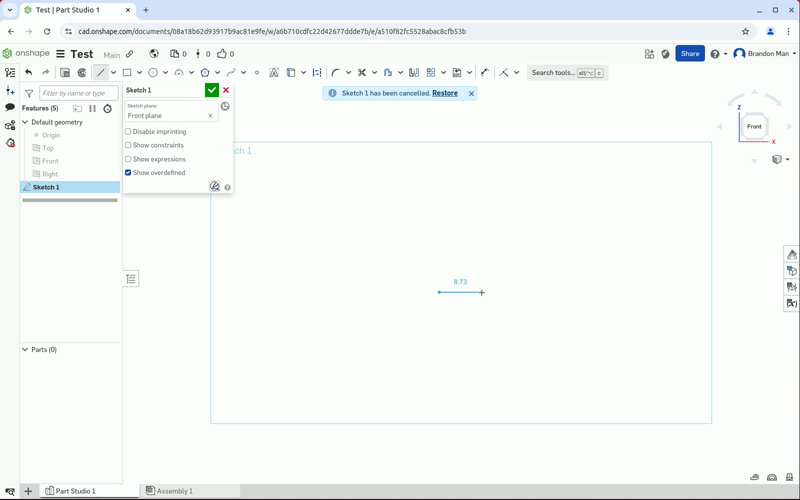
key_up(shift)
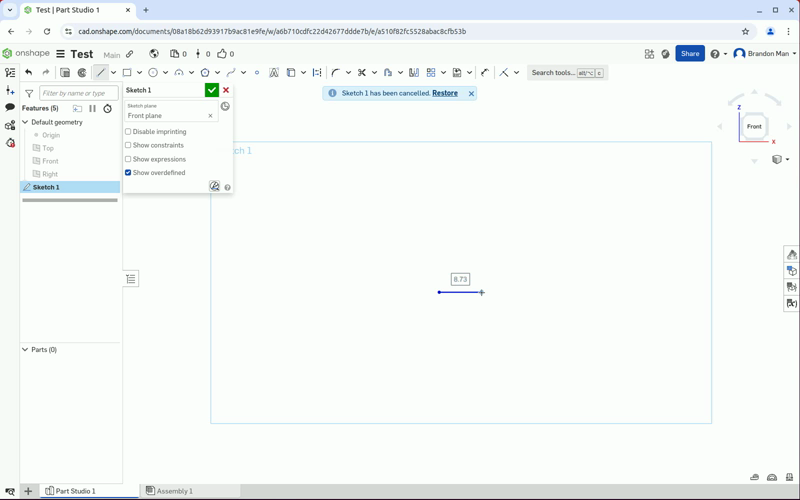
key_down(shift)
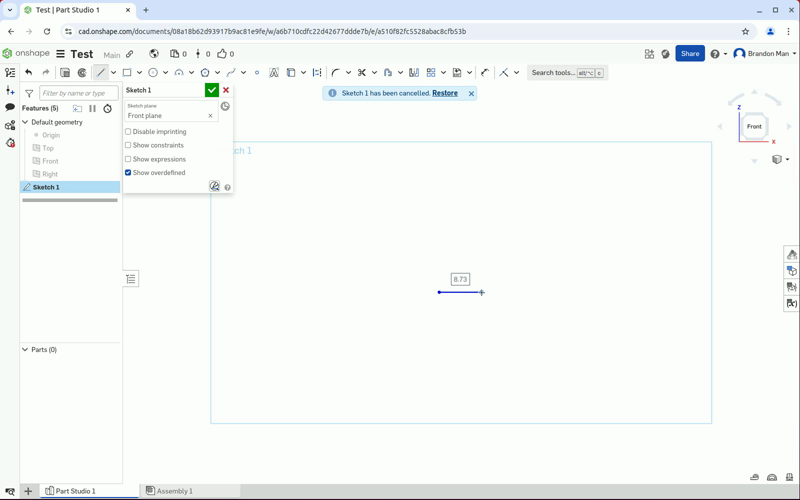
mouse_move(511, 292)
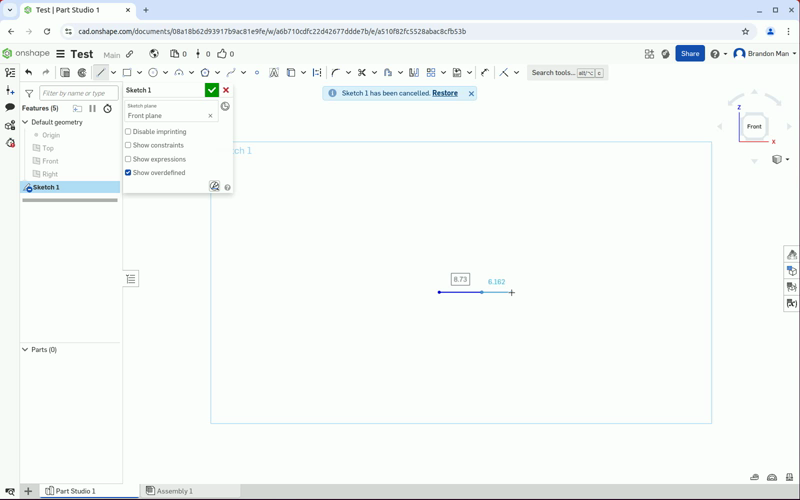
mouse_move(481, 274)
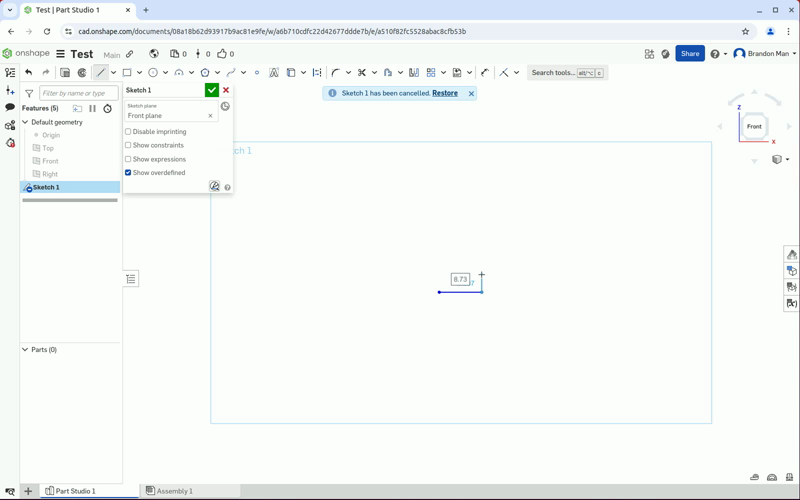
click(481, 274)
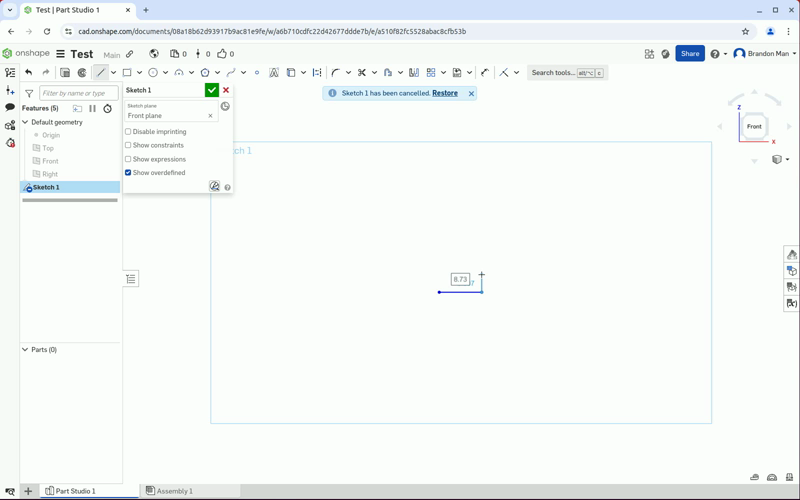
key_up(shift)
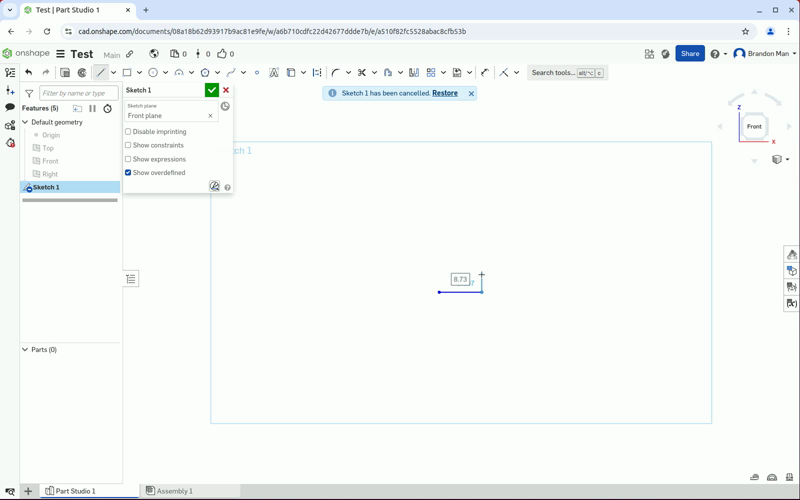
key_down(shift)
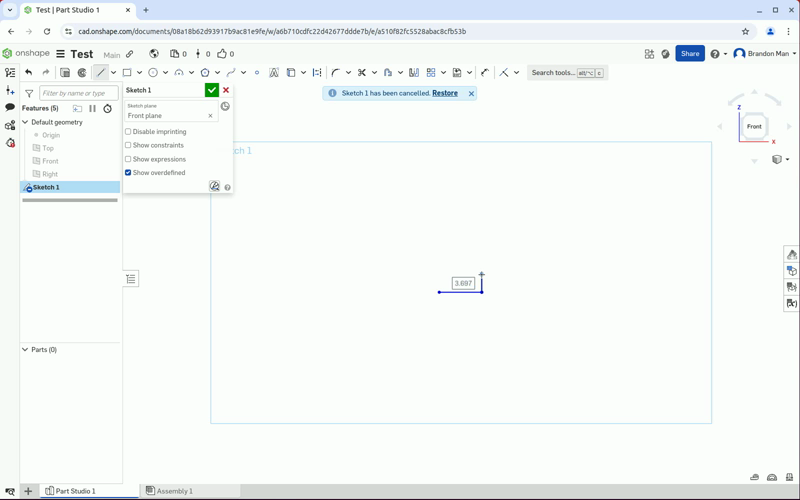
mouse_move(511, 274)
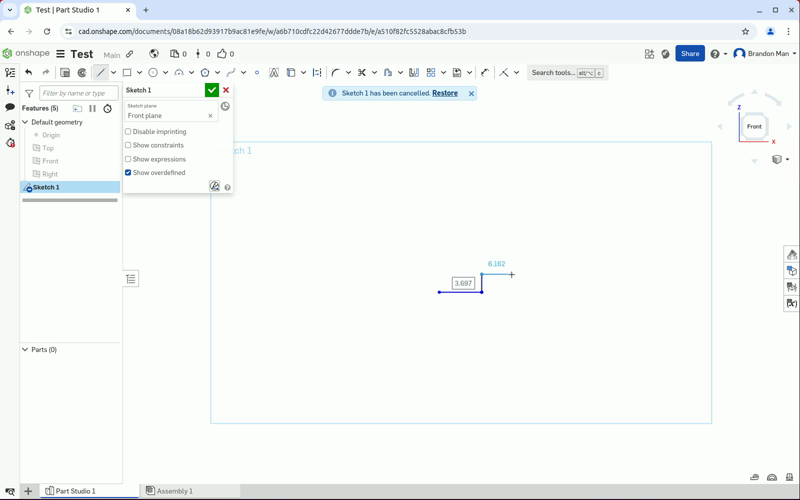
mouse_move(439, 274)
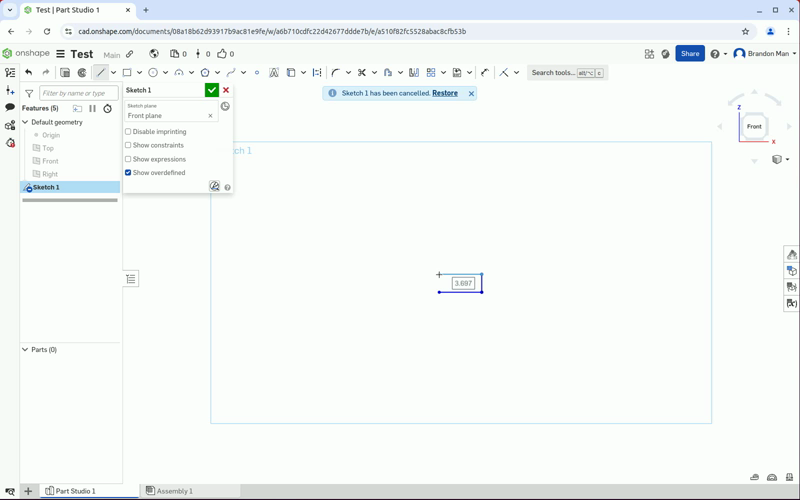
click(439, 274)
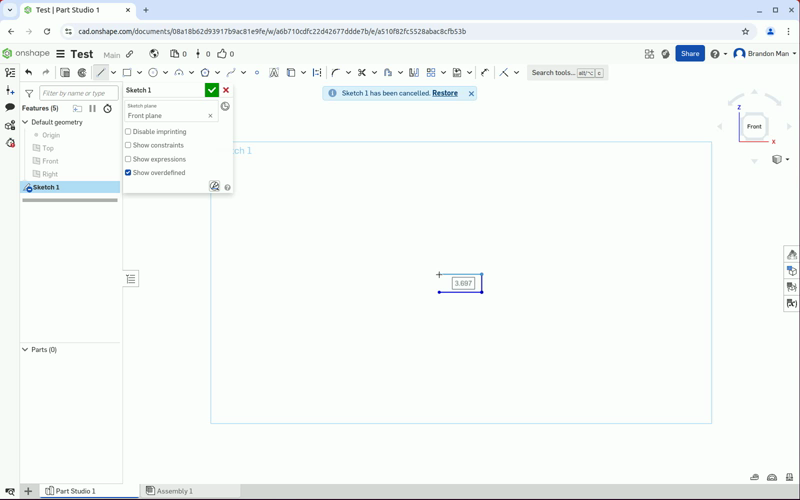
key_up(shift)
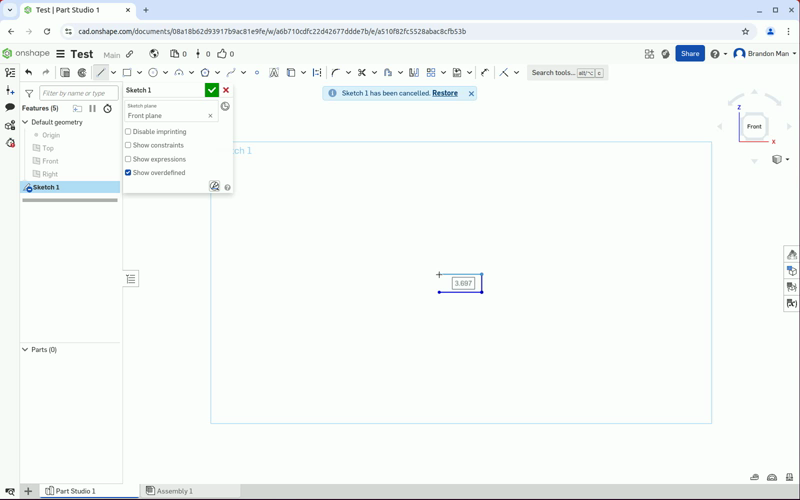
mouse_move(469, 274)
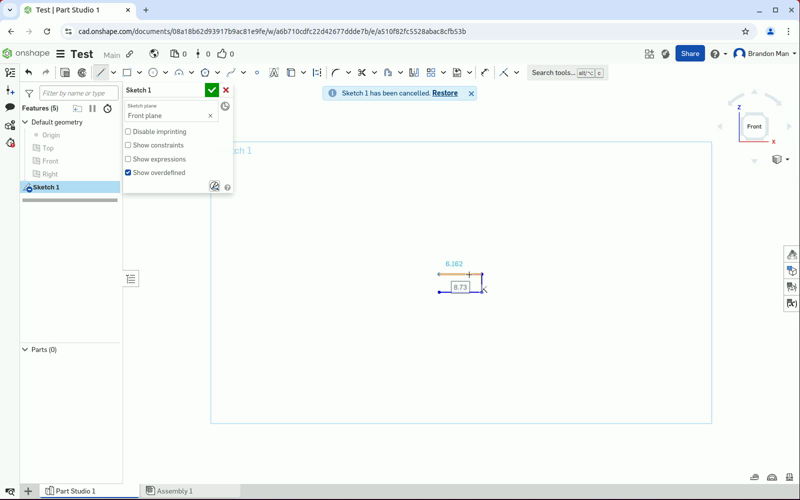
key_down(shift)
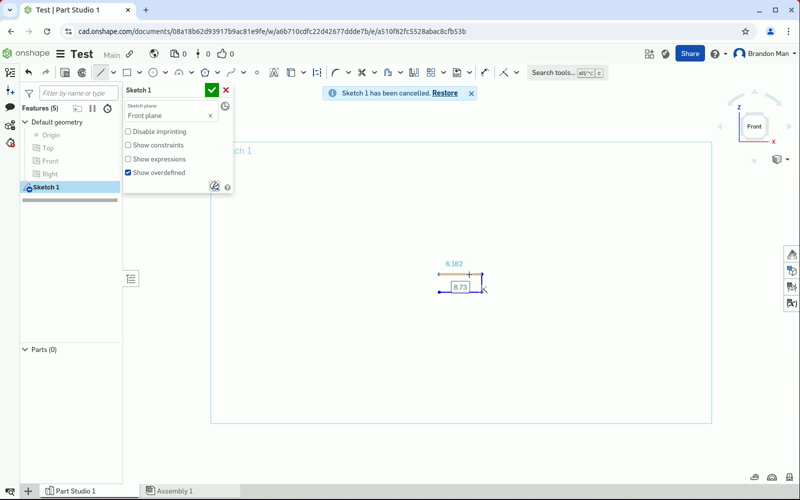
mouse_move(439, 292)
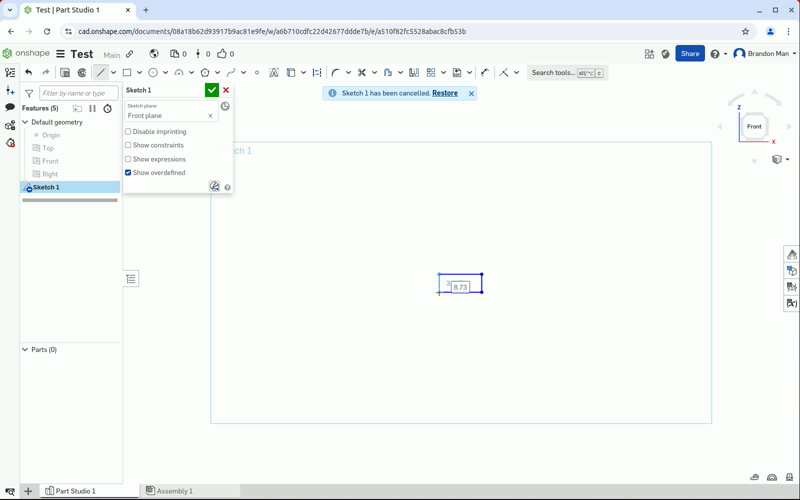
key_up(shift)
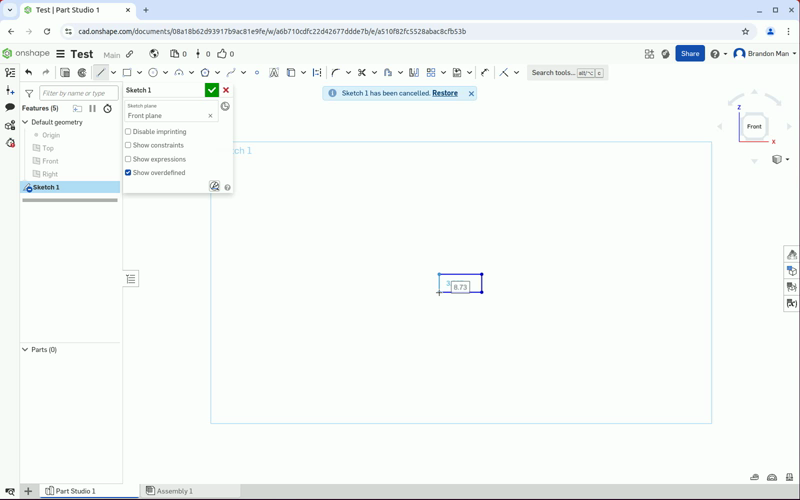
click(439, 292)
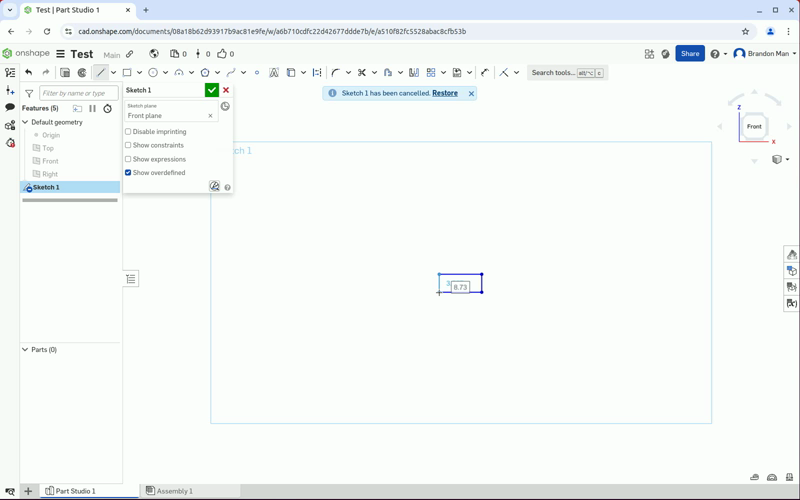
key(esc)
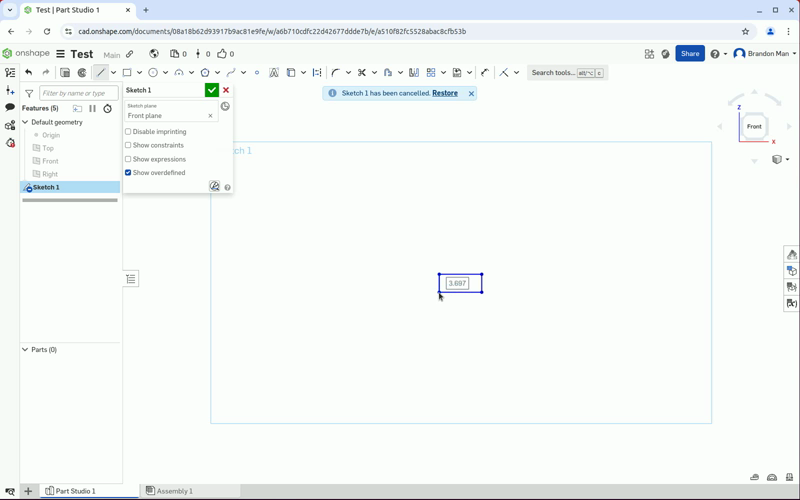
mouse_move(445, 283)
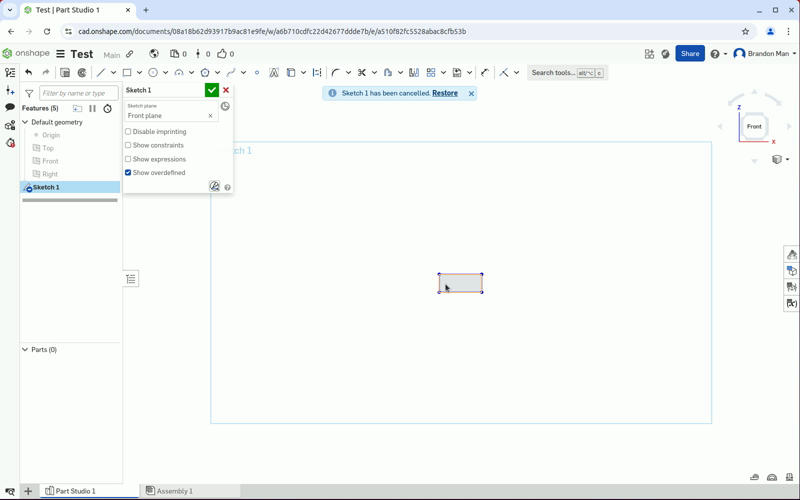
scroll(6)
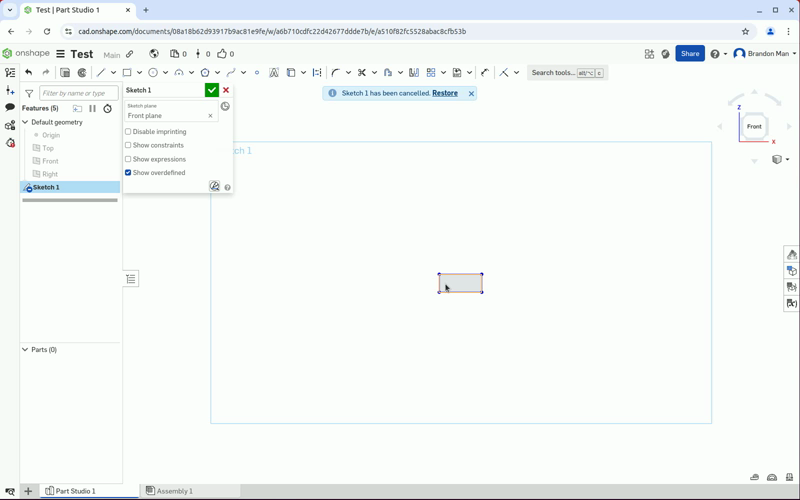
scroll(6)
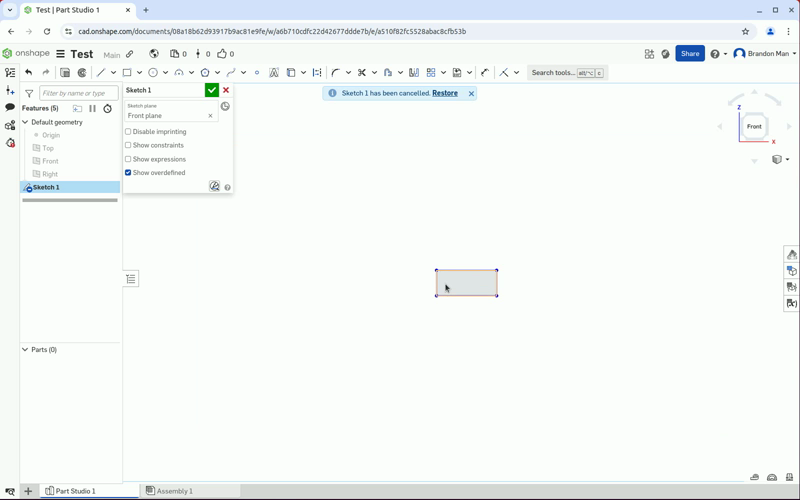
scroll(6)
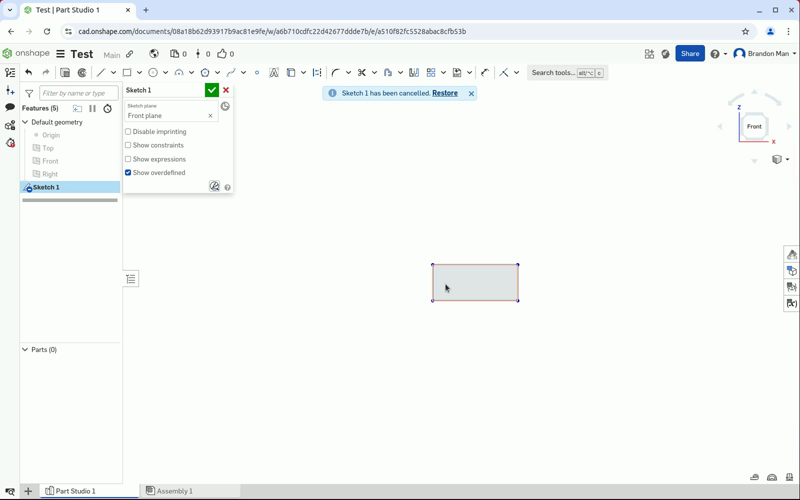
scroll(6)
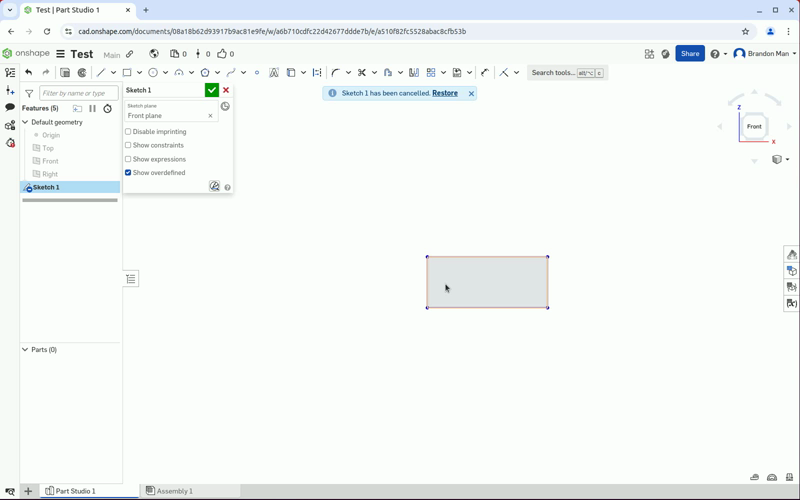
scroll(6)
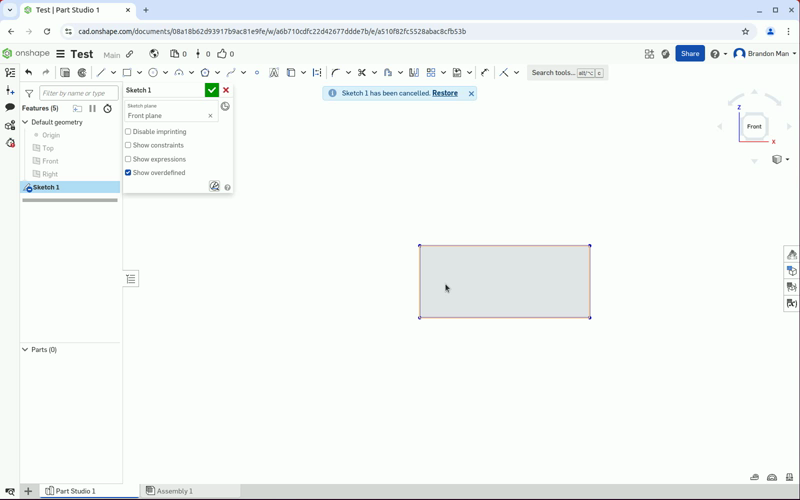
scroll(6)
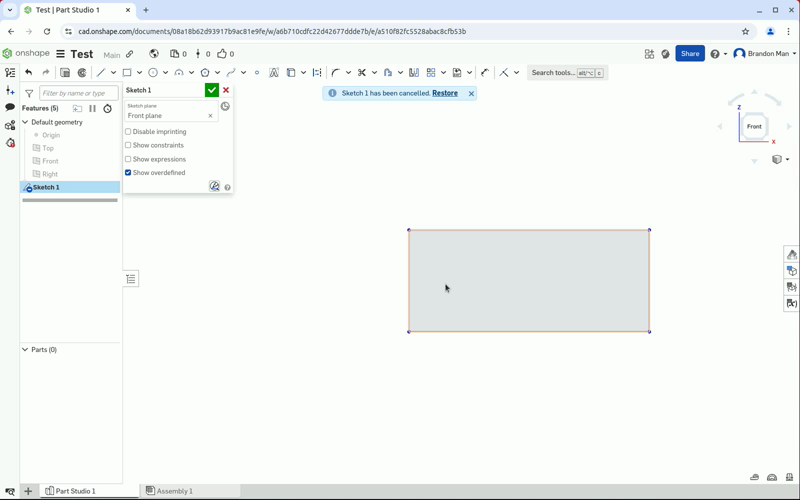
scroll(6)
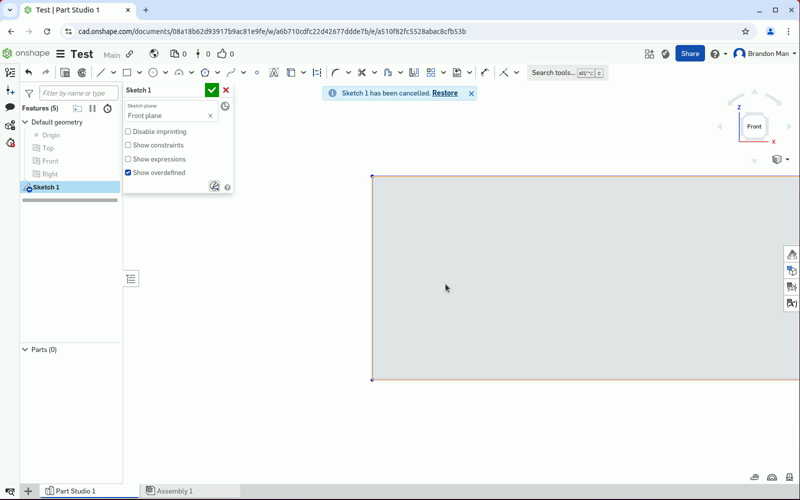
click(445, 283)
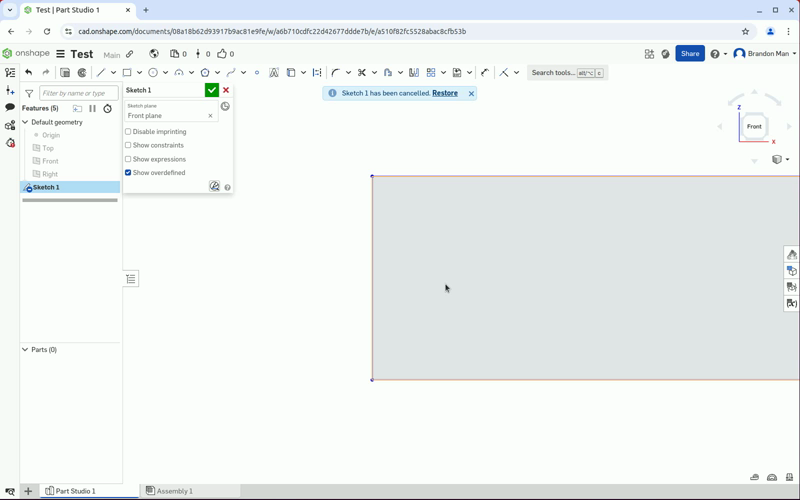
scroll(-6)
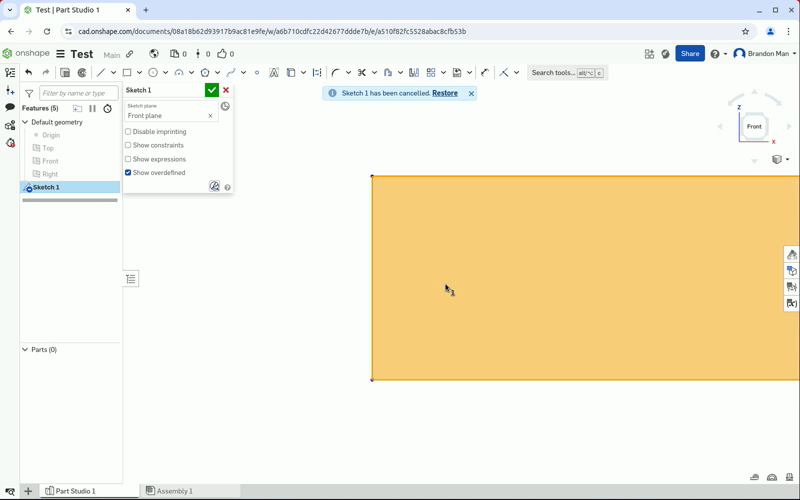
scroll(-6)
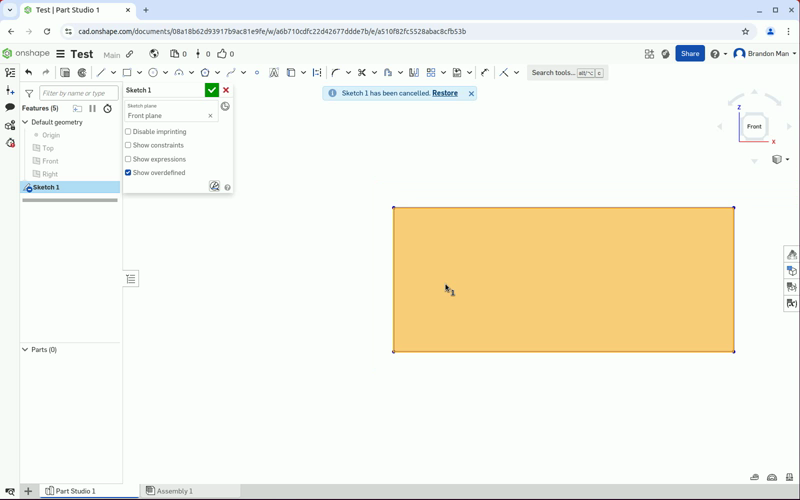
scroll(-6)
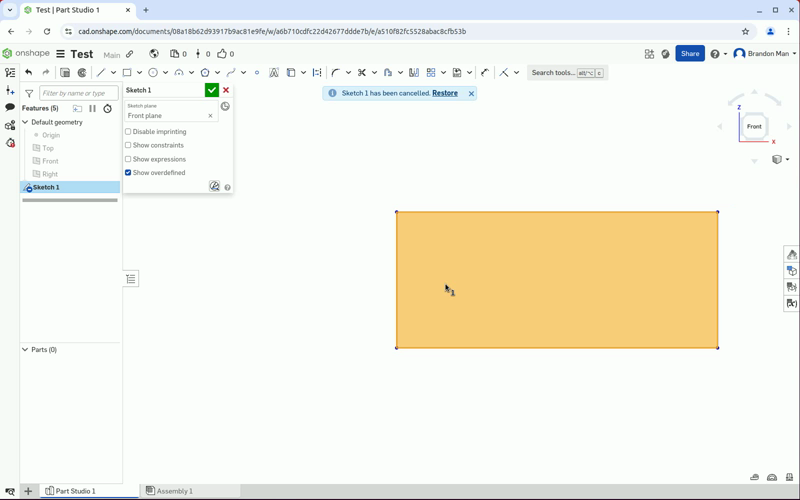
scroll(-6)
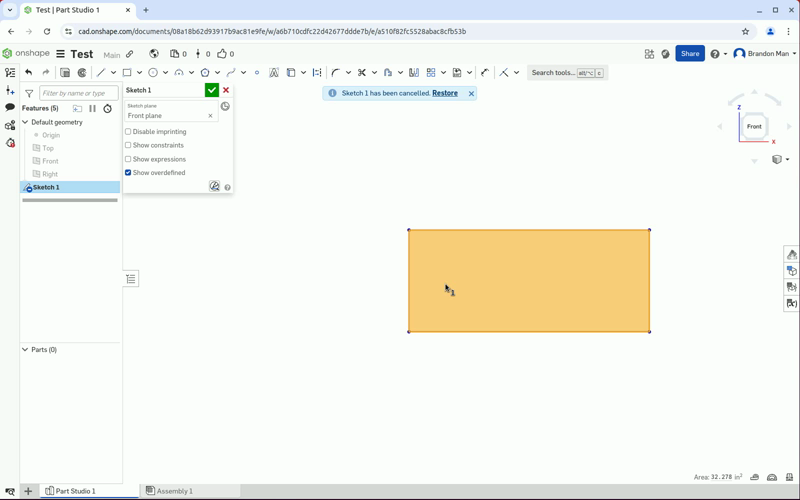
scroll(-6)
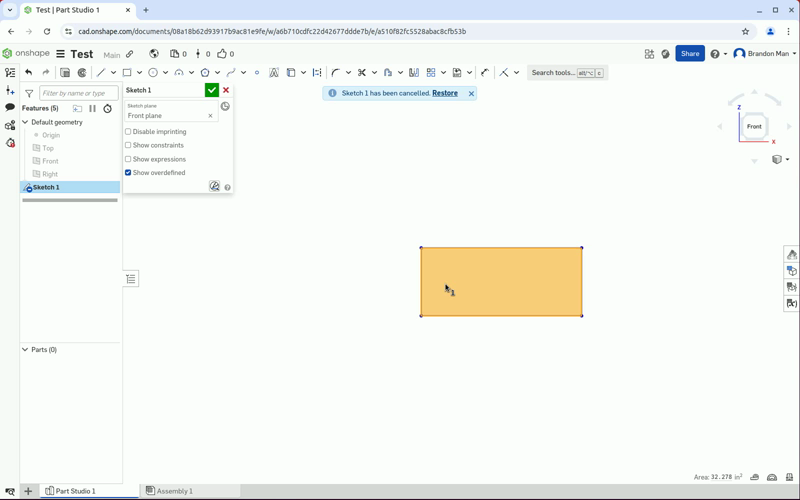
scroll(-6)
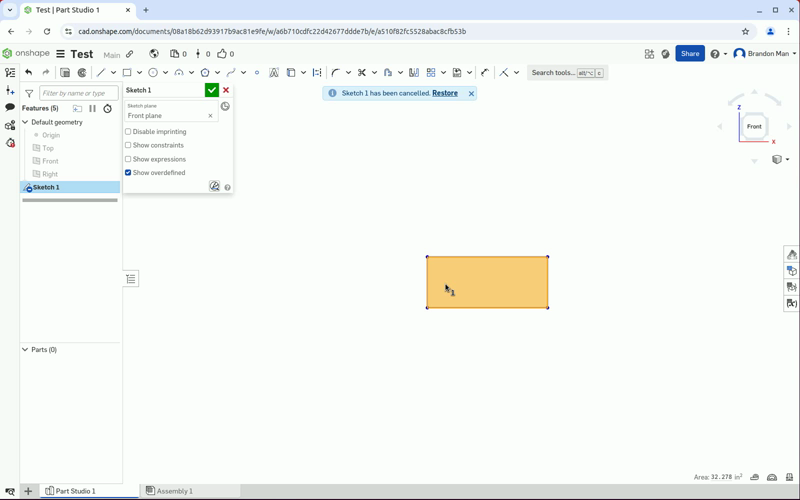
scroll(-6)
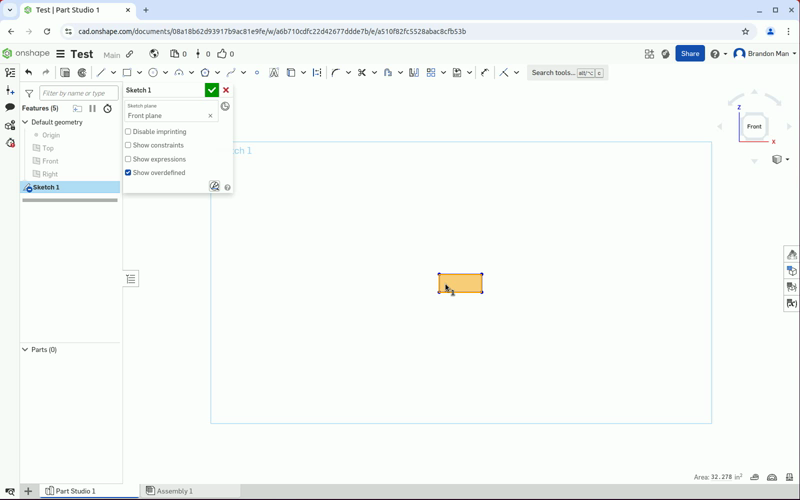
mouse_move(73, 352)
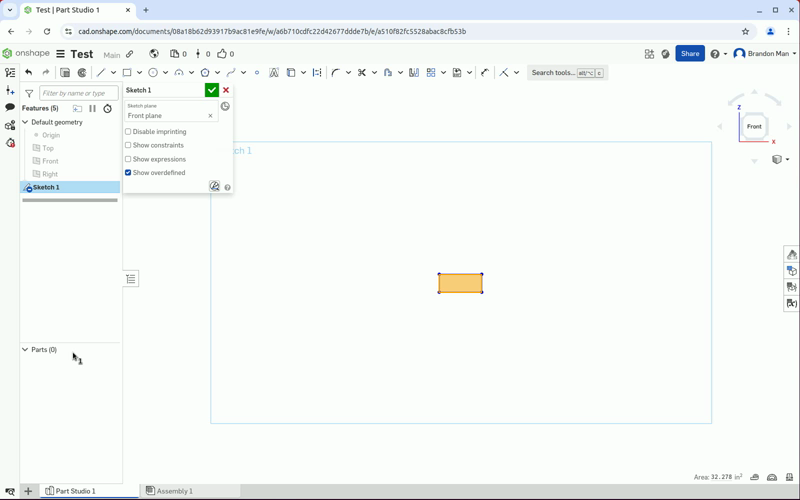
key(shift+y)
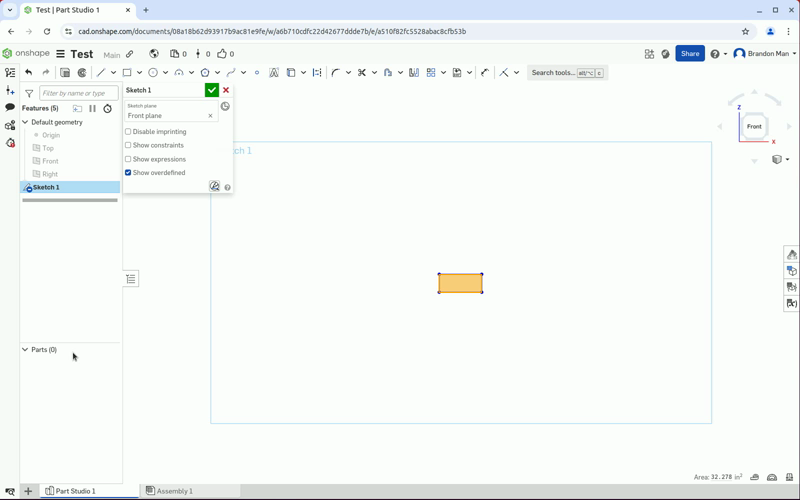
key(shift+e)
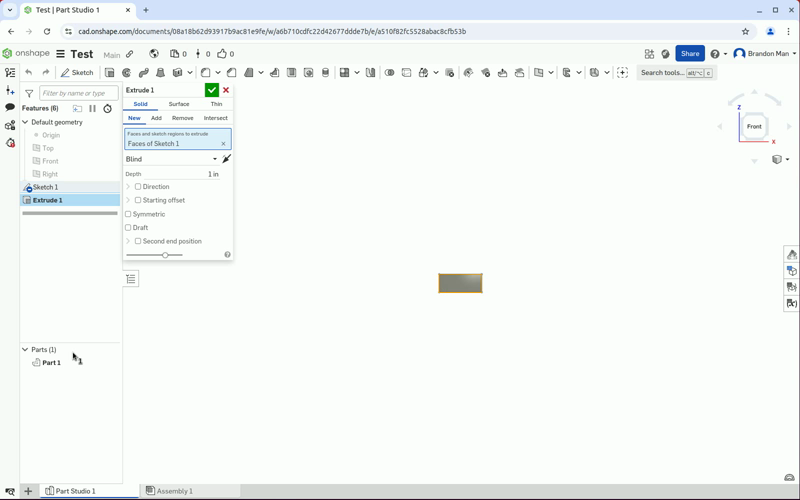
mouse_move(143, 106)
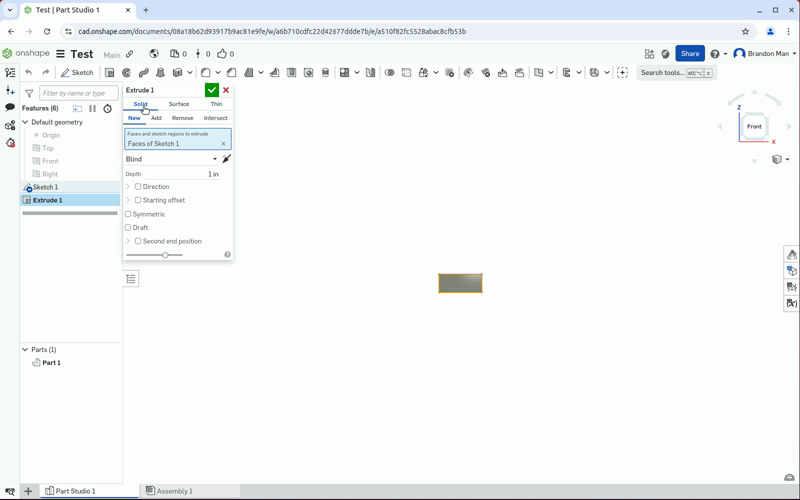
click(143, 106)
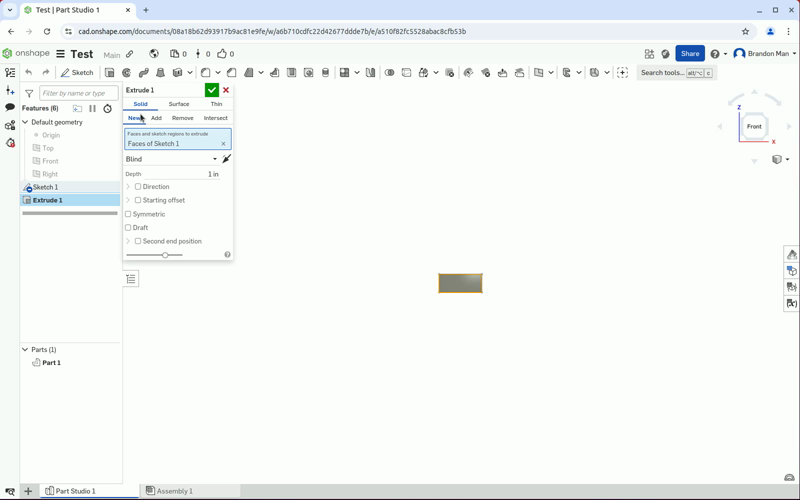
mouse_move(137, 120)
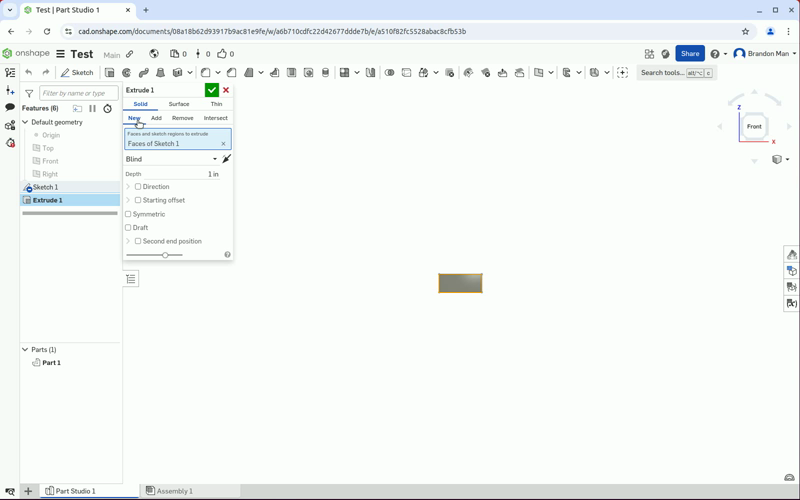
click(137, 120)
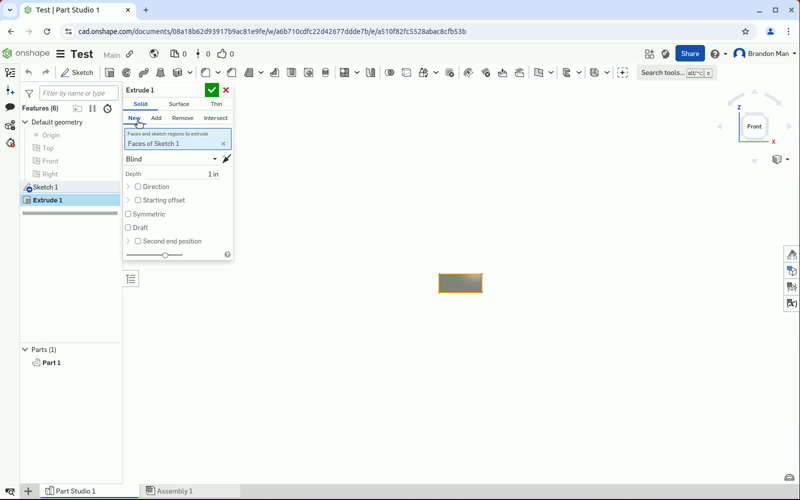
key(tab, 4)
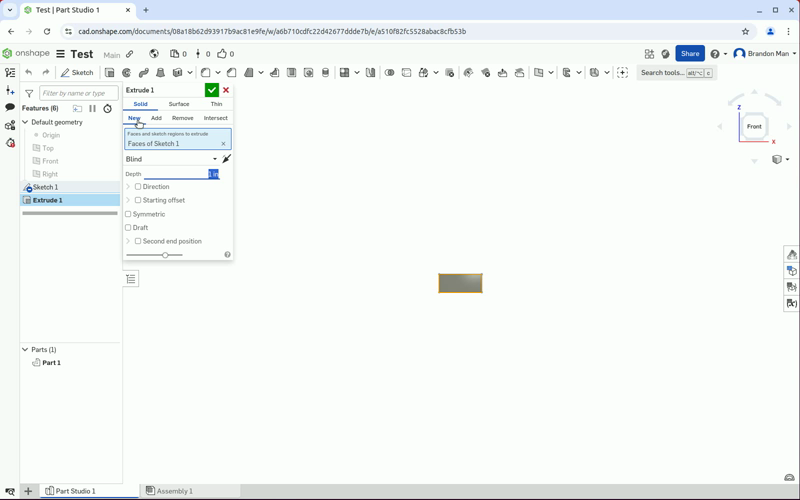
text(23.108)
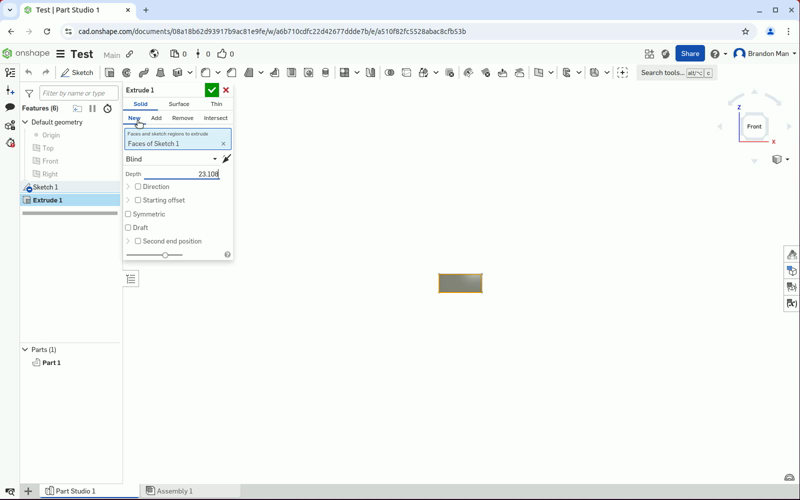
key(enter)
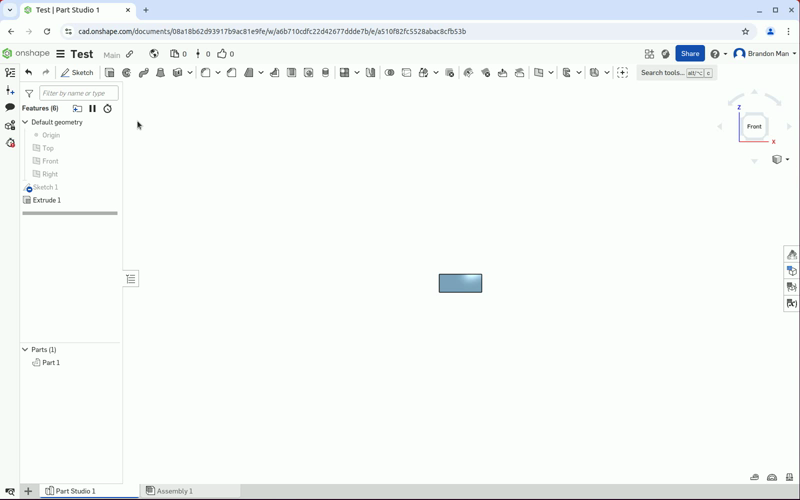
key(shift+h)
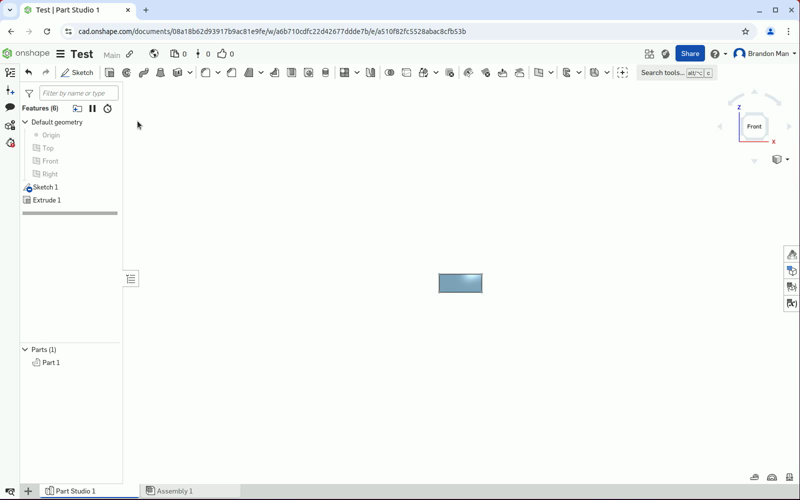
key(shift+h)
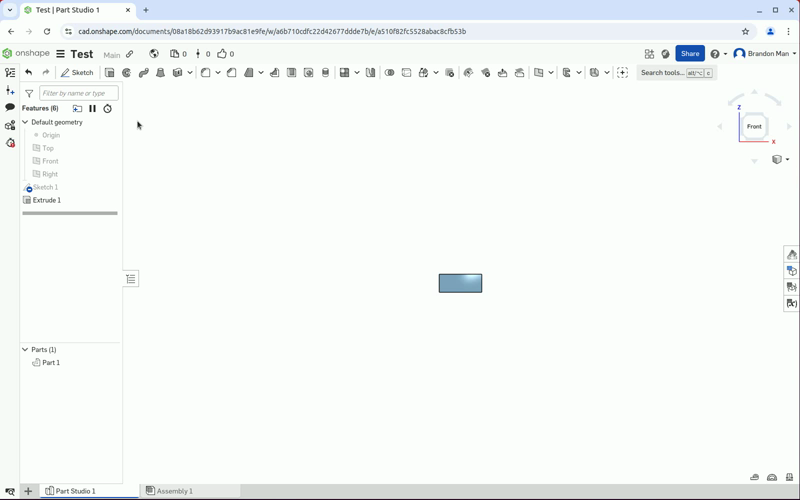
mouse_move(73, 189)
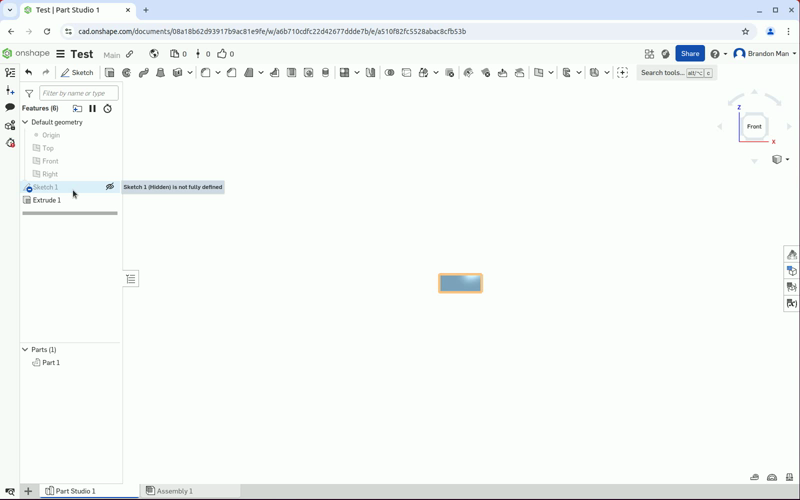
click(73, 189)
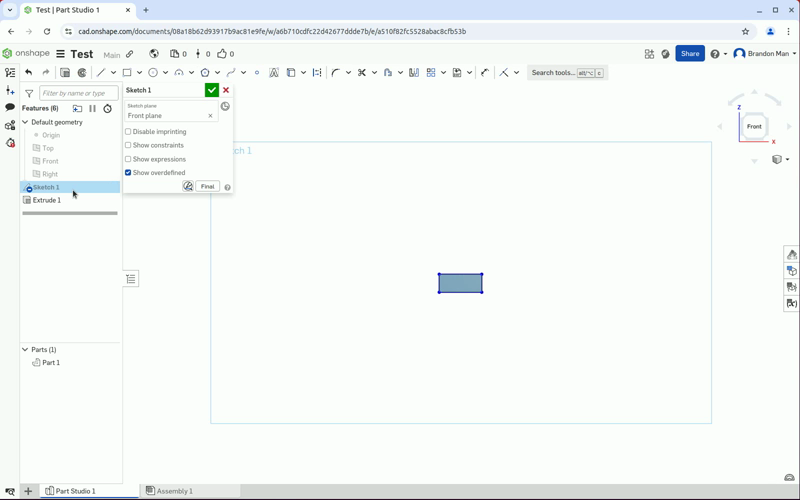
mouse_move(229, 92)
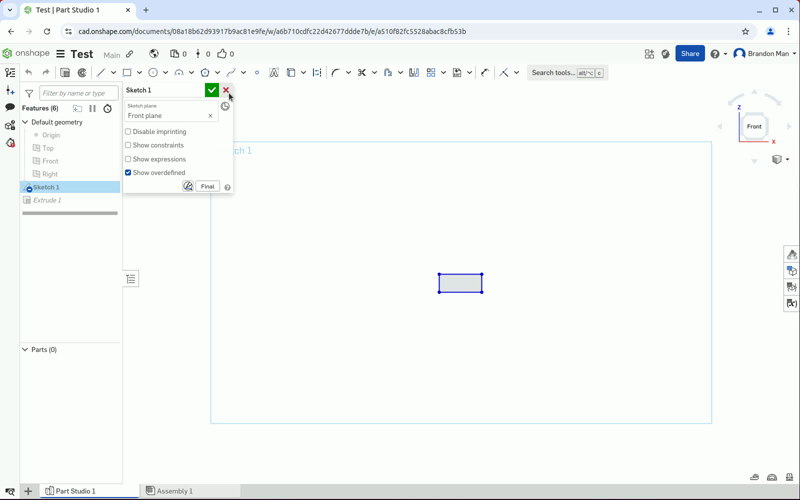
click(229, 92)
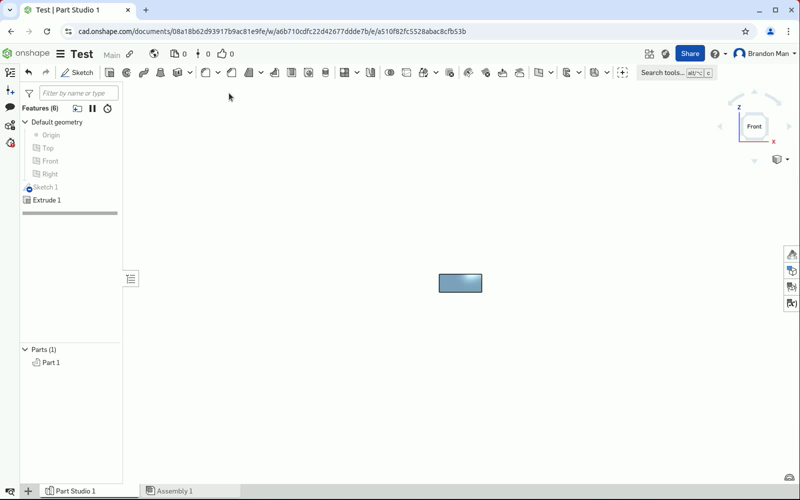
mouse_move(73, 352)
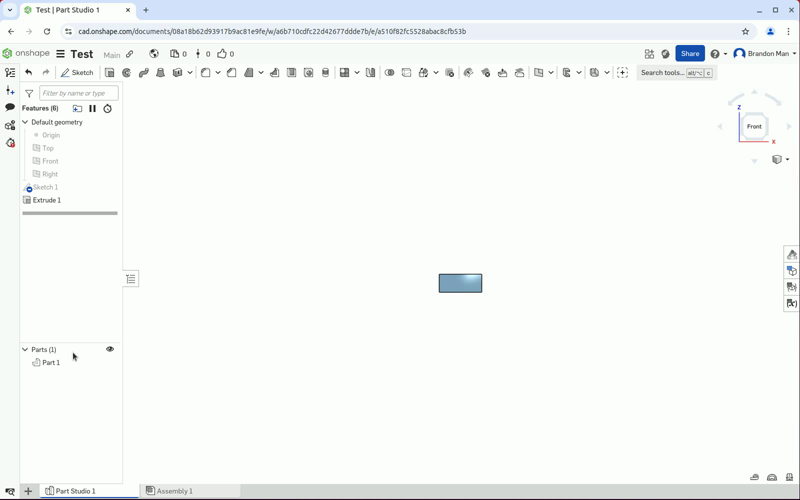
key(y)
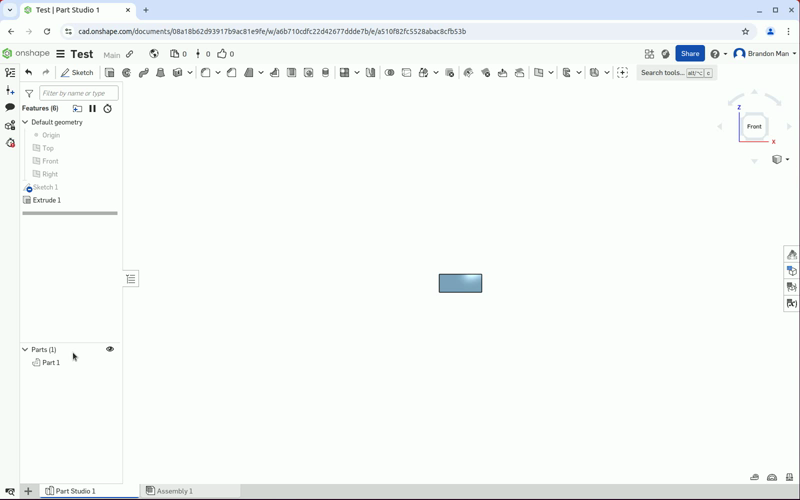
key(shift+p)
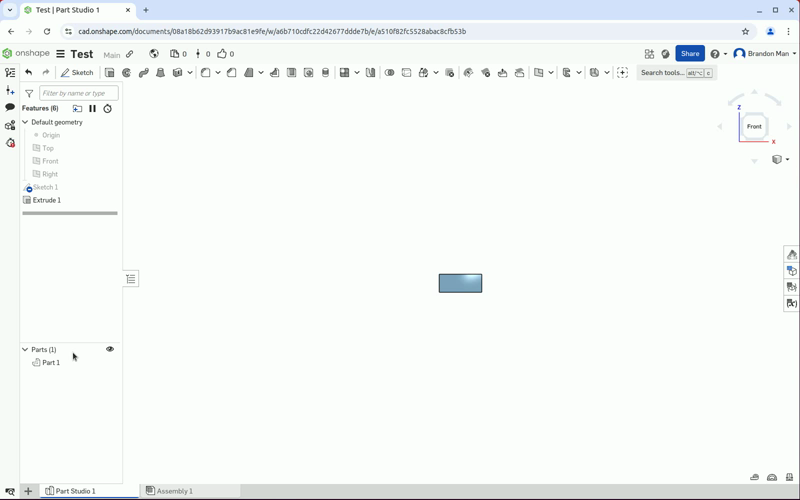
key(space)
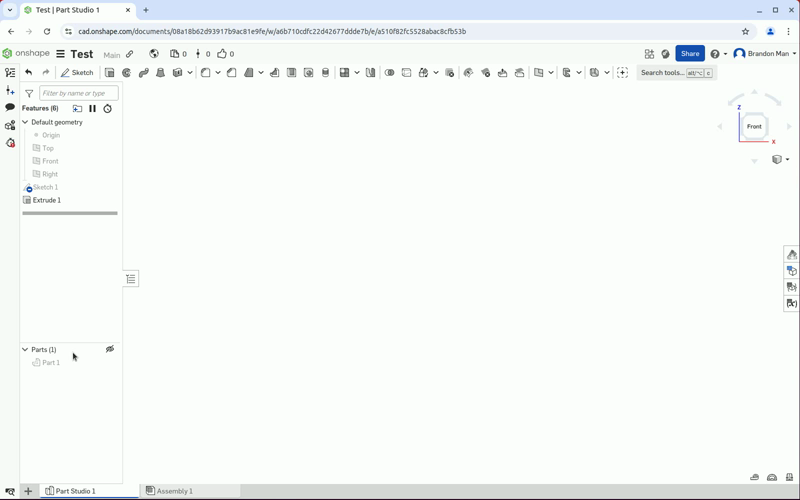
key_down(shift)
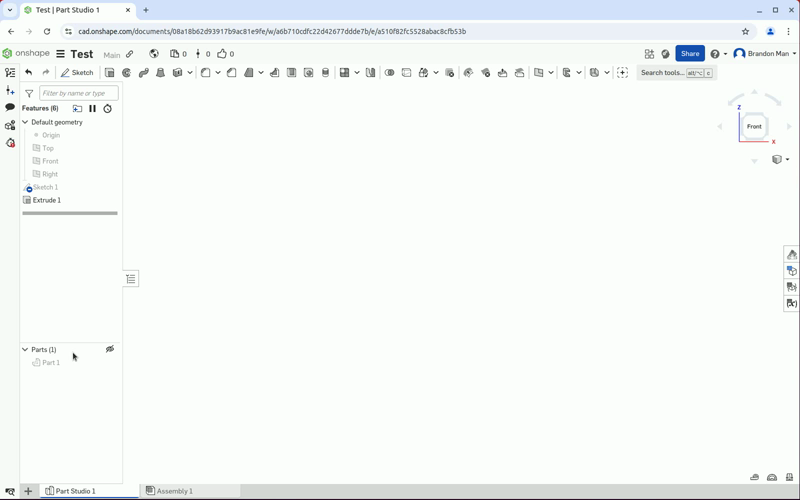
key(down)
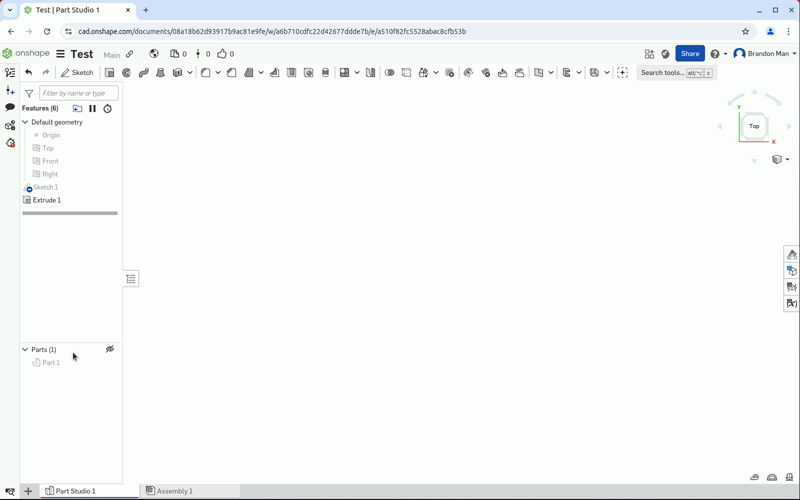
key_up(shift)
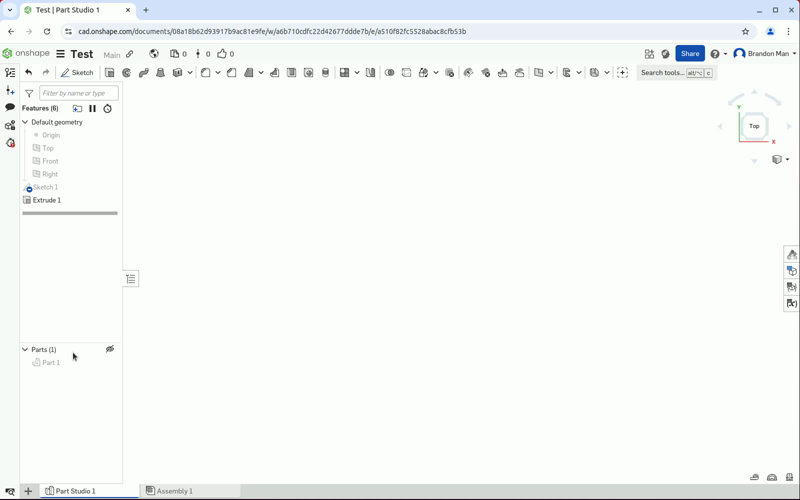
mouse_move(73, 352)
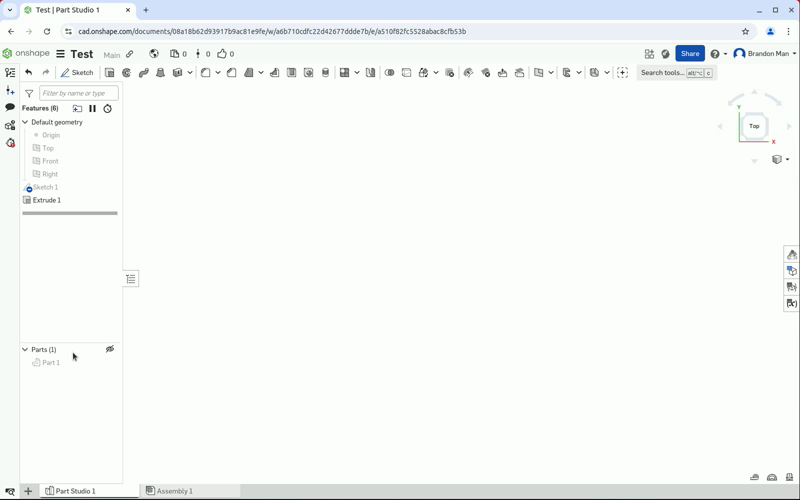
key(shift+y)
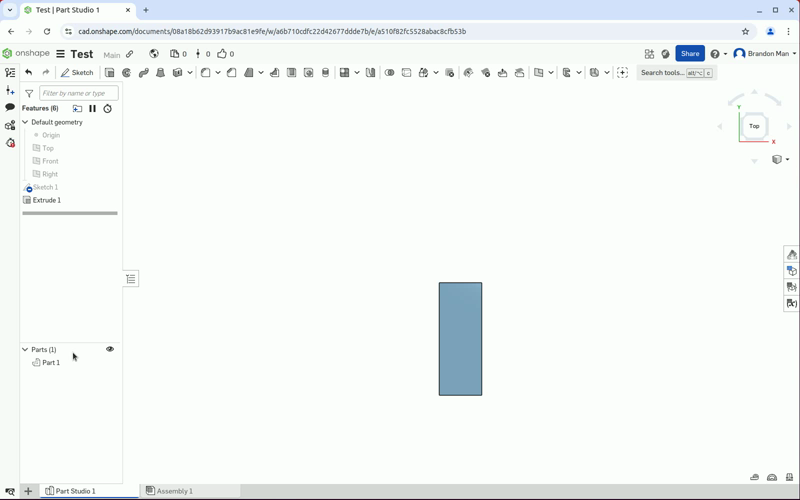
mouse_move(541, 75)
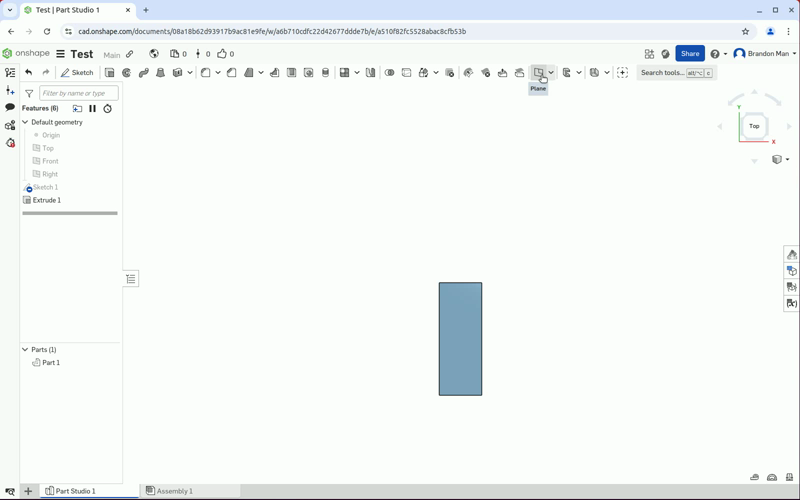
click(541, 75)
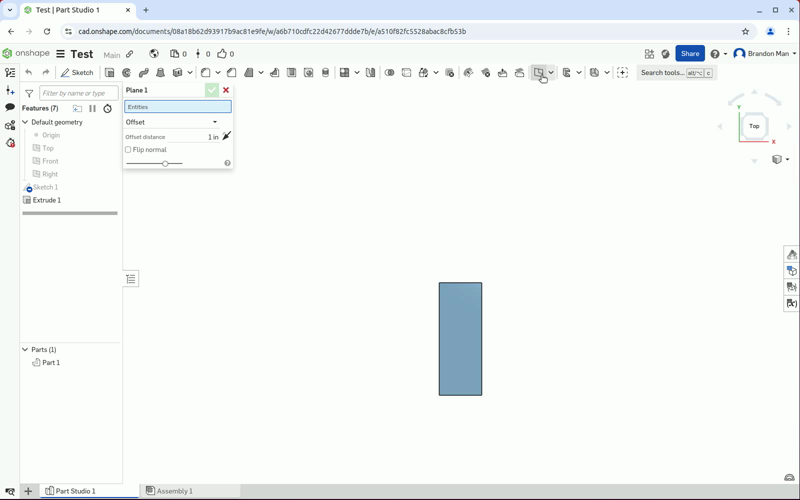
mouse_move(73, 150)
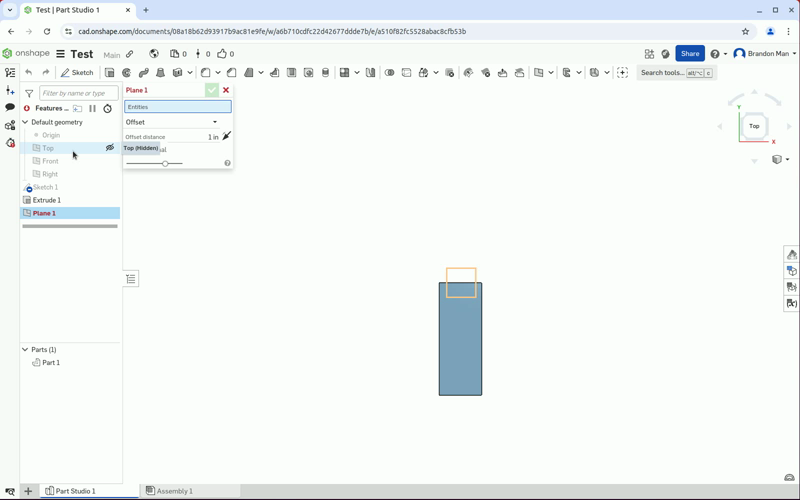
click(73, 150)
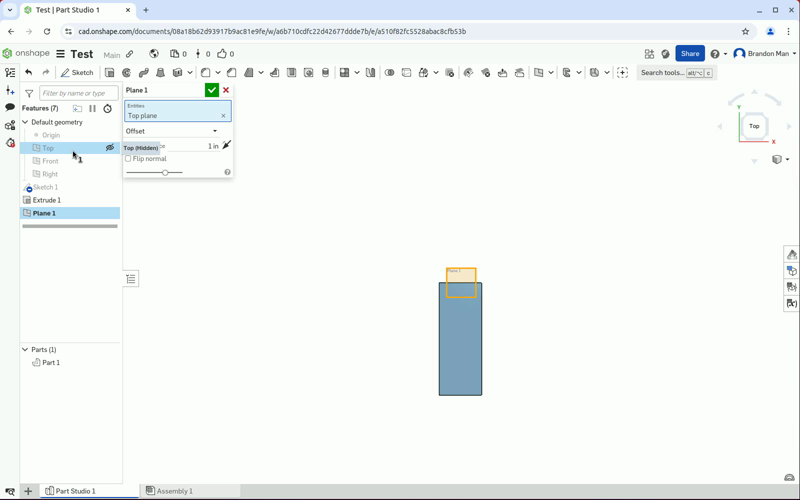
key(tab, 2)
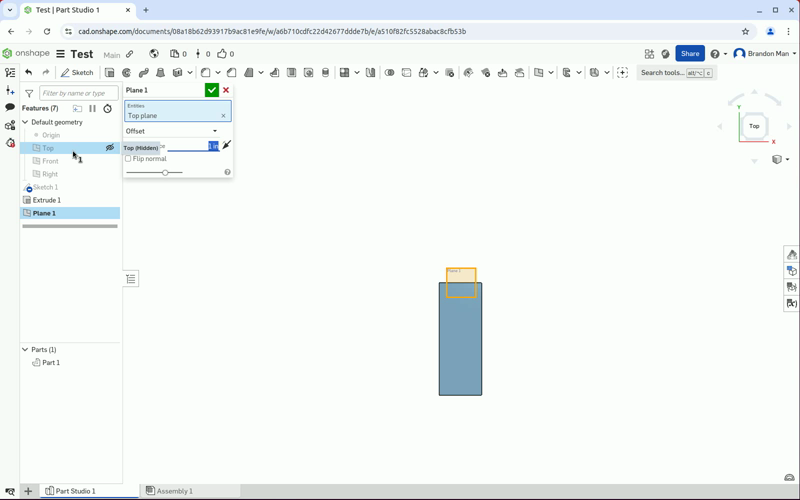
text(1.91)
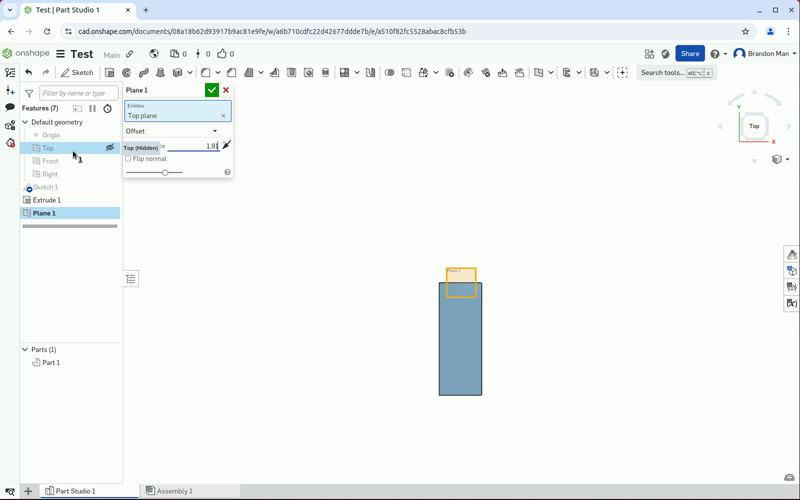
key(enter, 2)
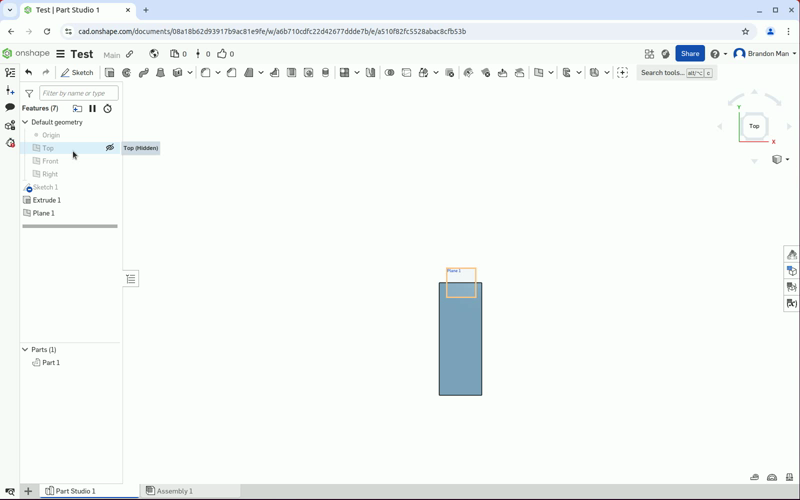
key(shift+s)
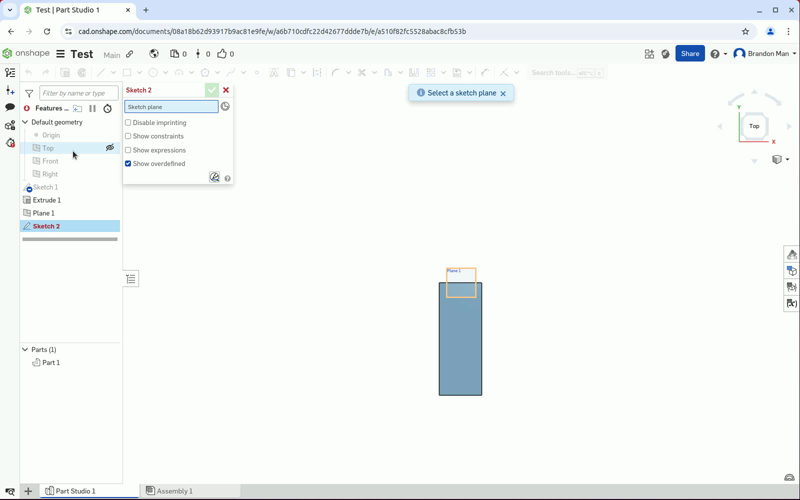
mouse_move(73, 215)
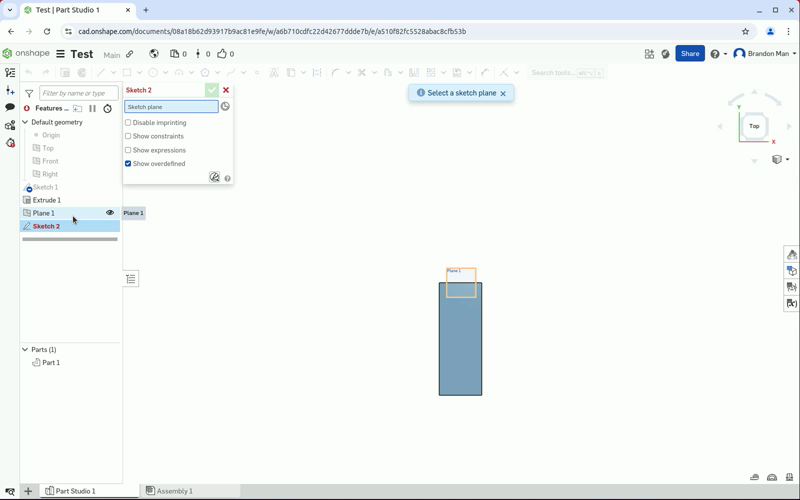
click(73, 215)
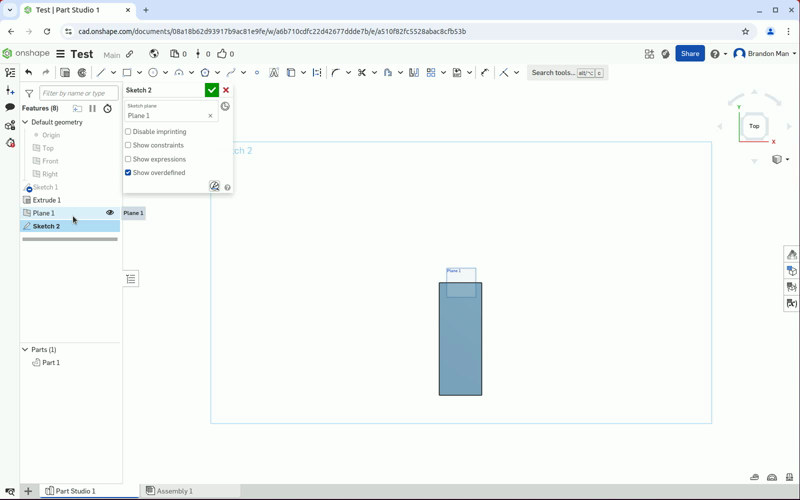
mouse_move(73, 352)
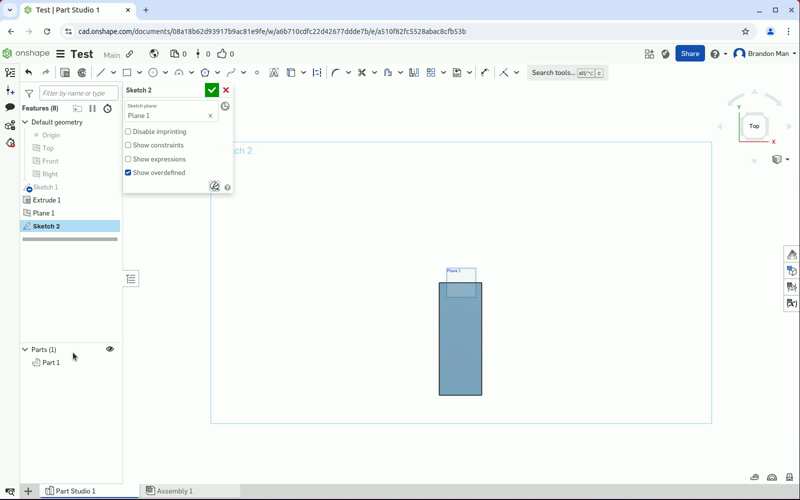
key(y)
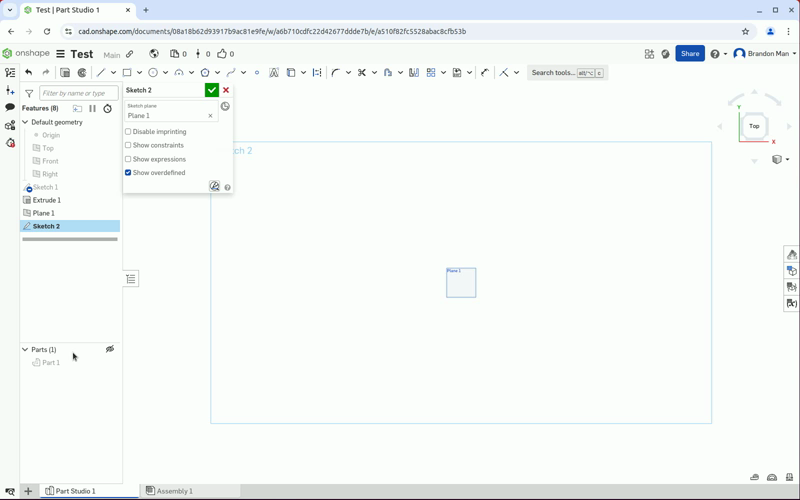
key(c)
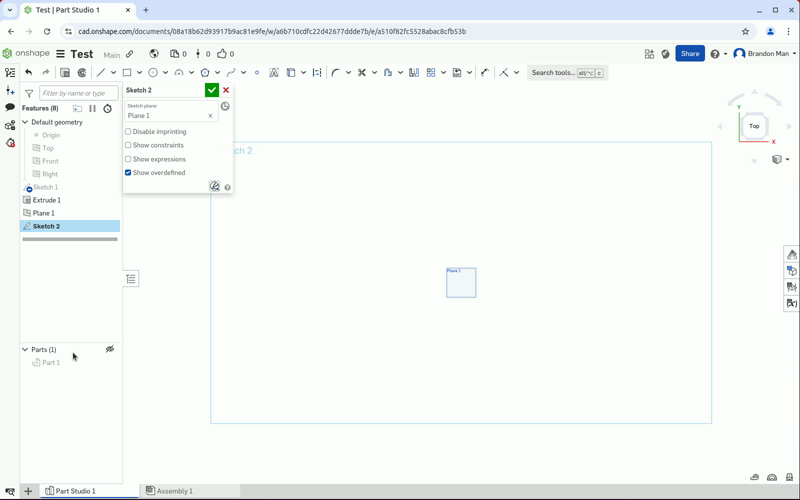
key_down(shift)
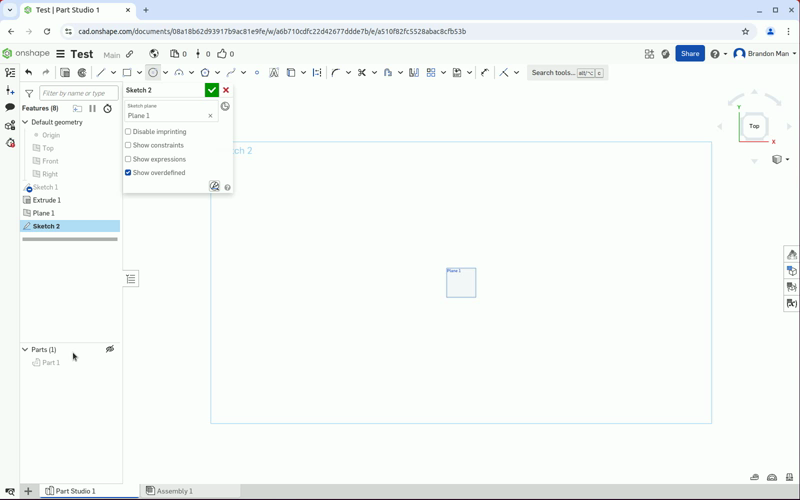
mouse_move(460, 382)
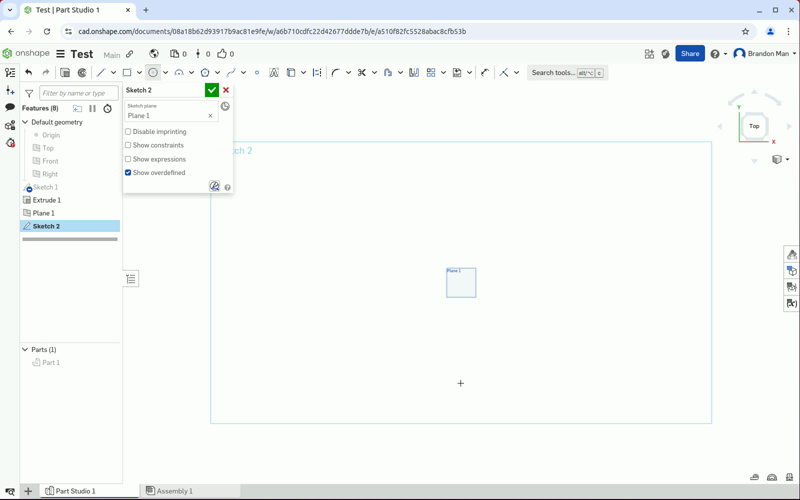
click(460, 382)
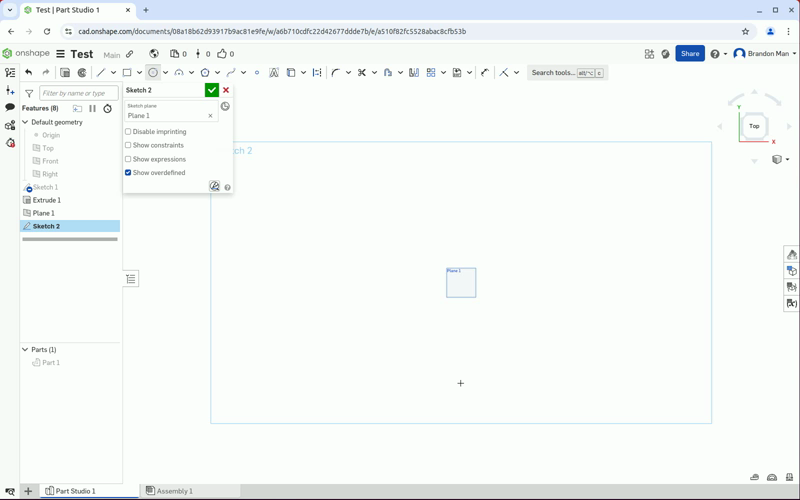
key_up(shift)
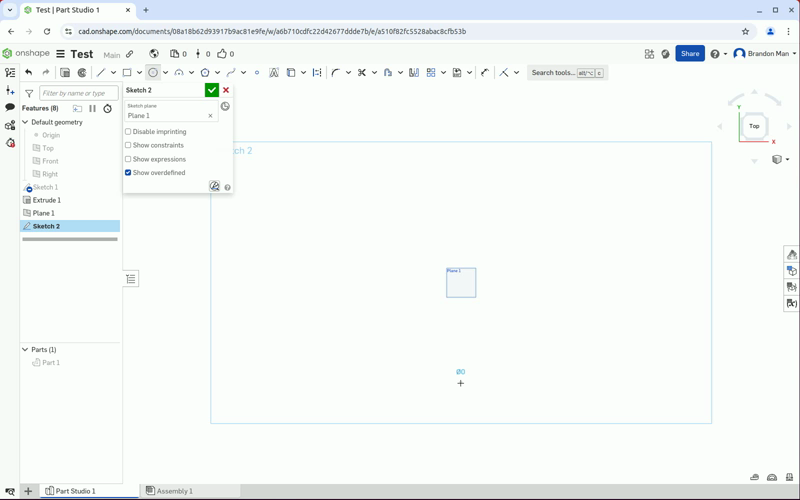
mouse_move(465, 382)
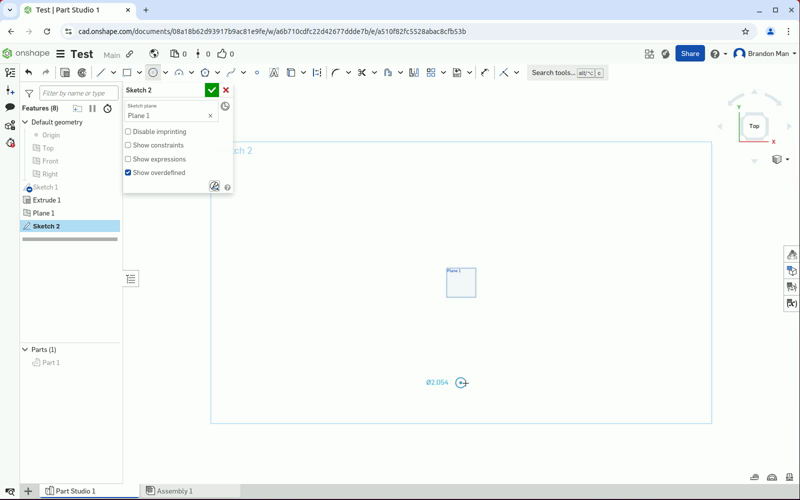
click(465, 382)
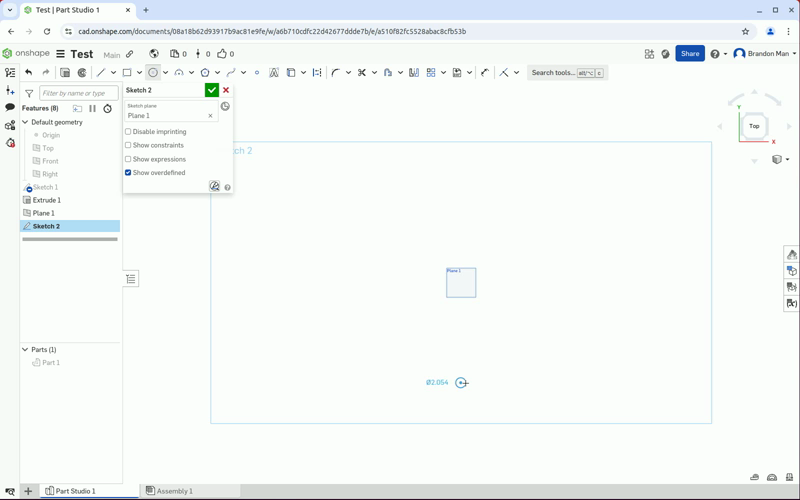
key(esc)
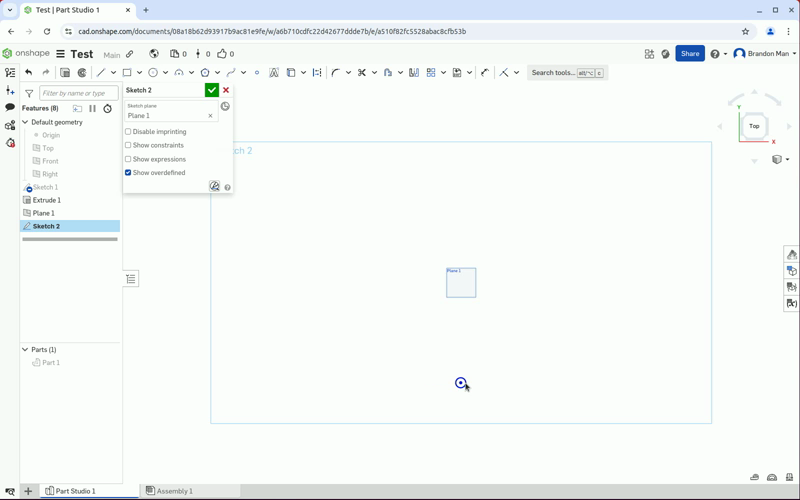
mouse_move(462, 385)
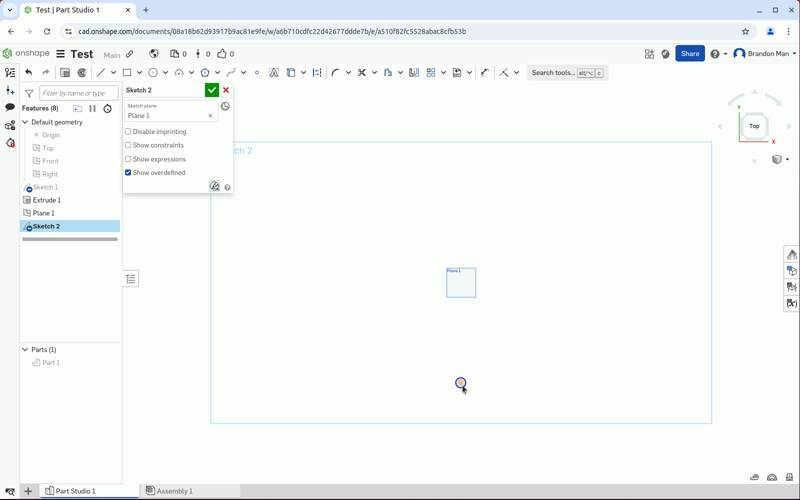
scroll(6)
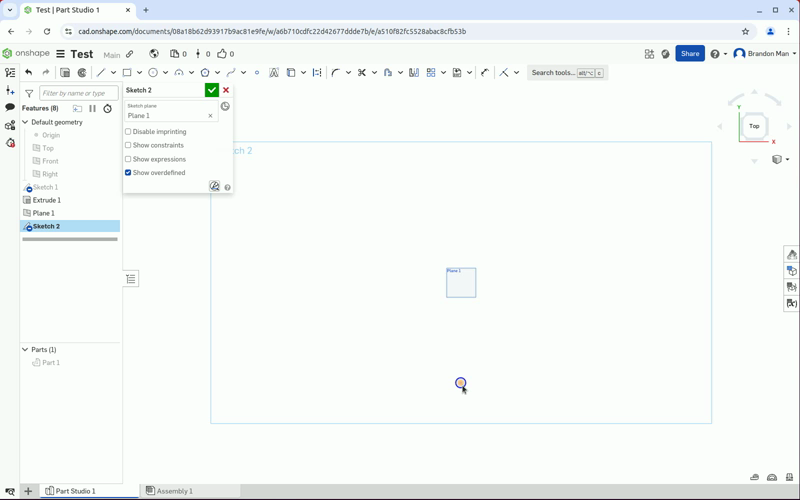
scroll(6)
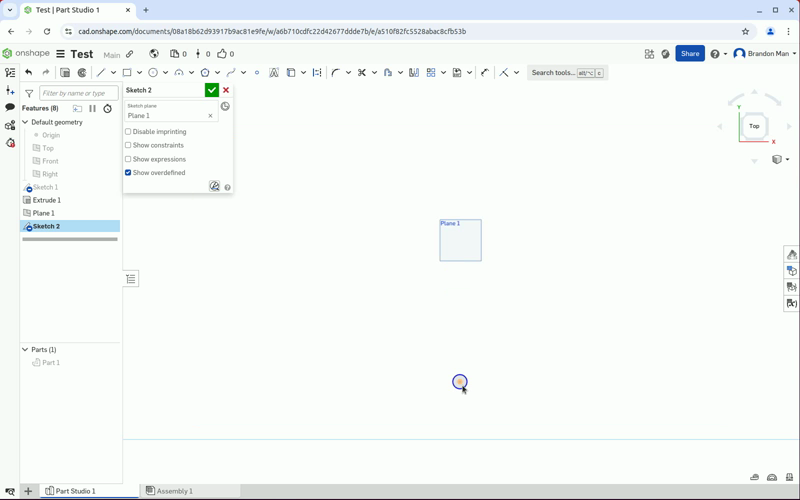
scroll(6)
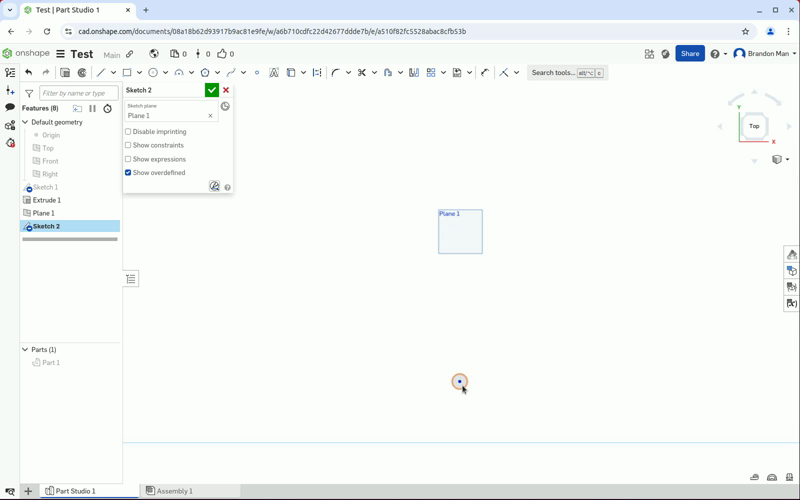
scroll(6)
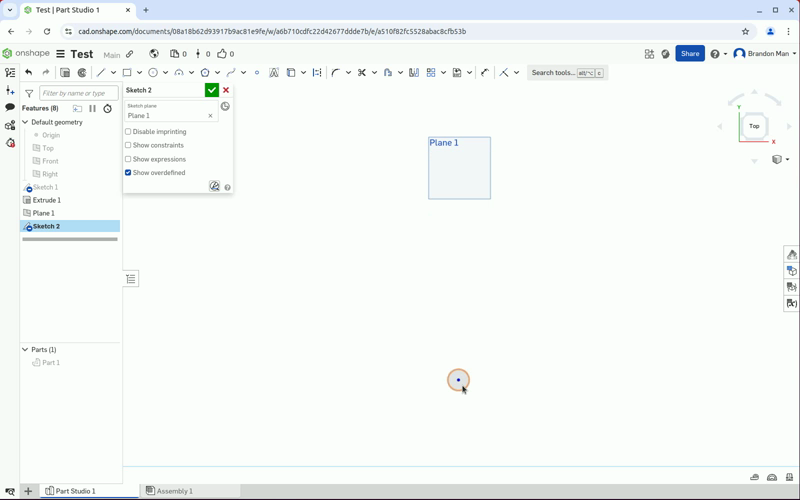
scroll(6)
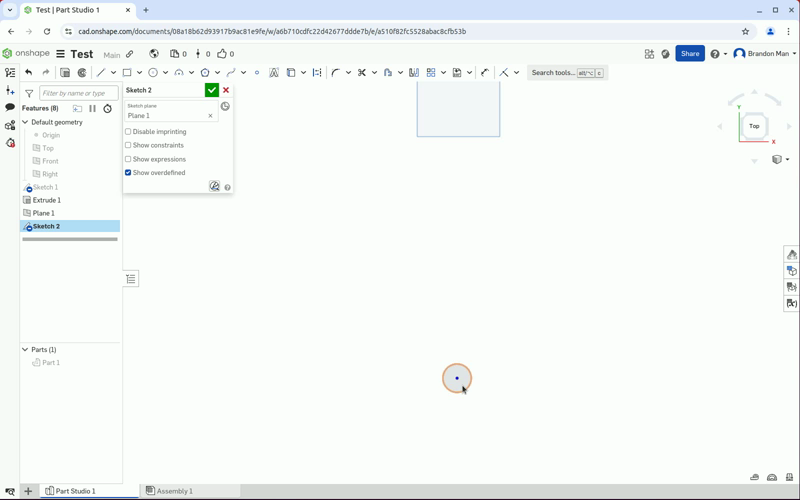
scroll(6)
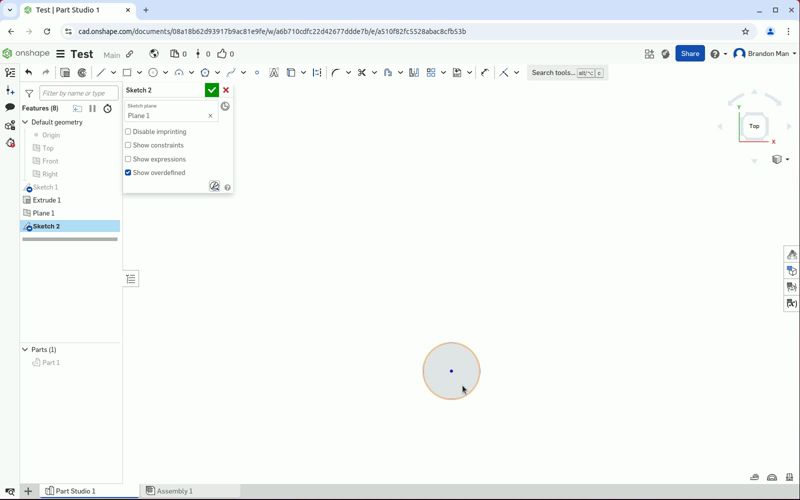
scroll(6)
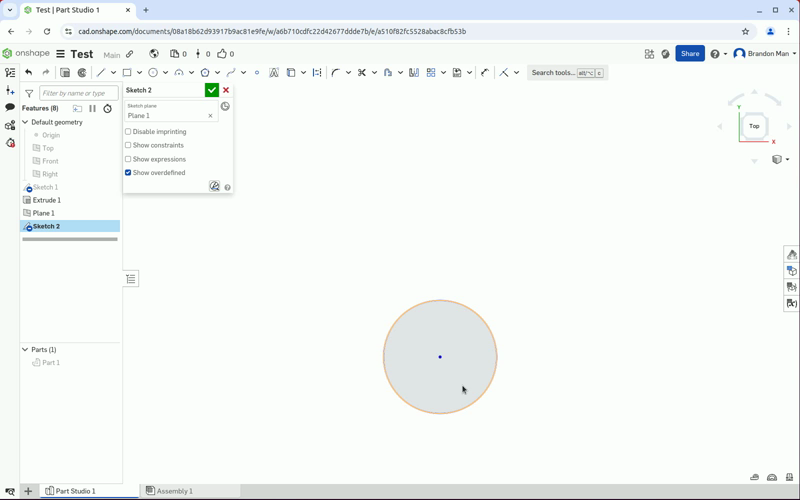
click(462, 385)
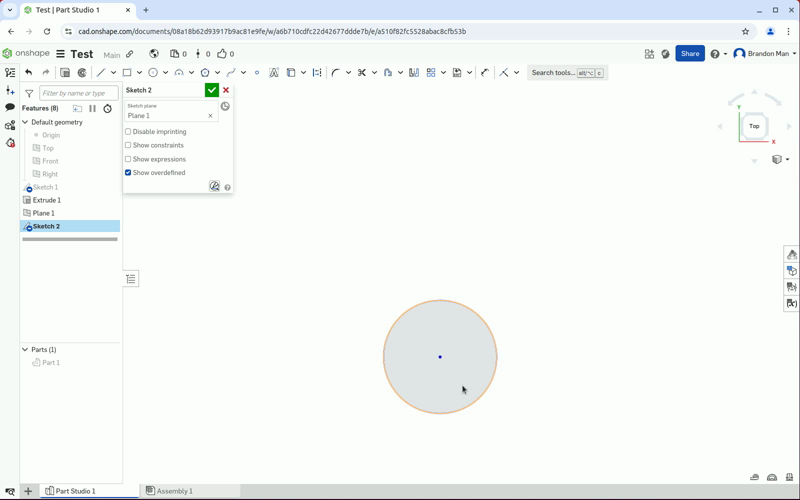
scroll(-6)
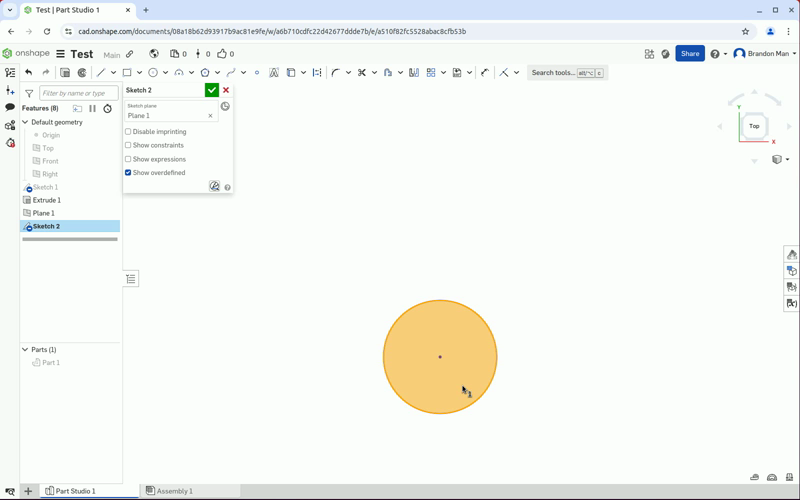
scroll(-6)
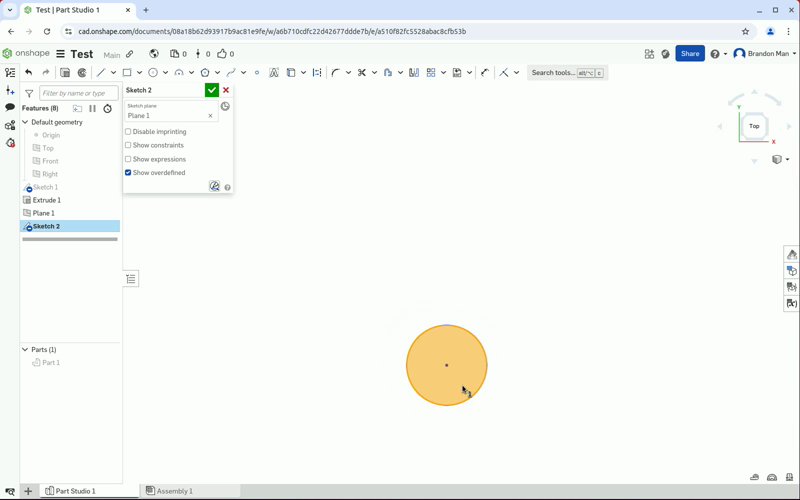
scroll(-6)
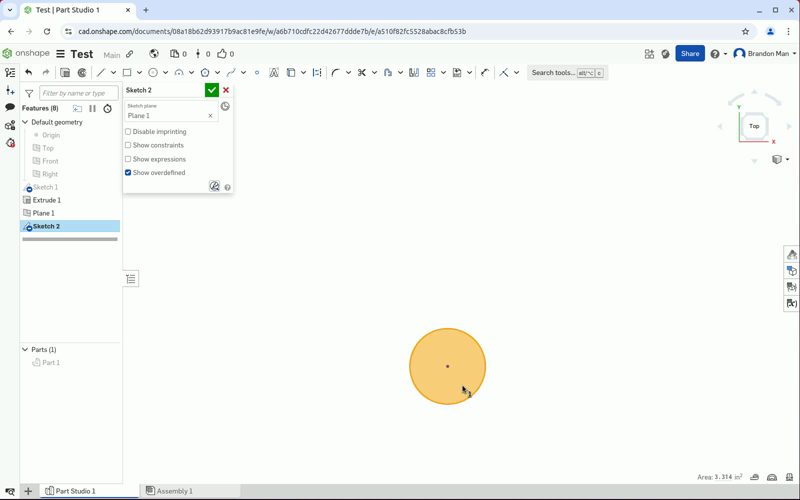
scroll(-6)
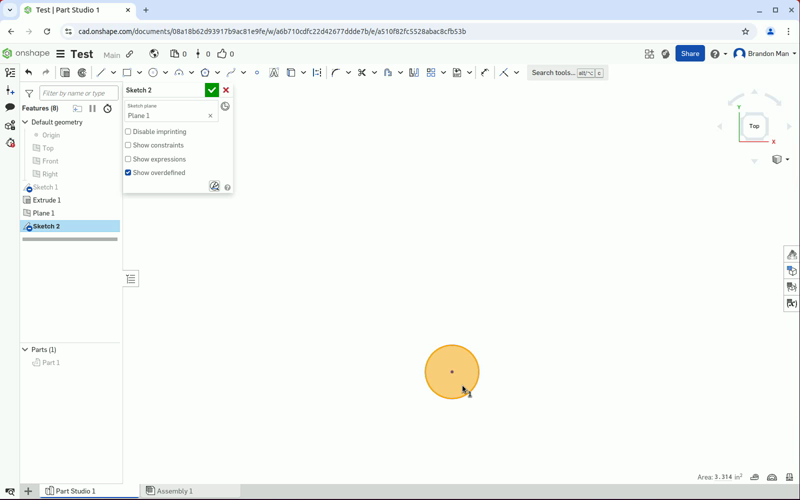
scroll(-6)
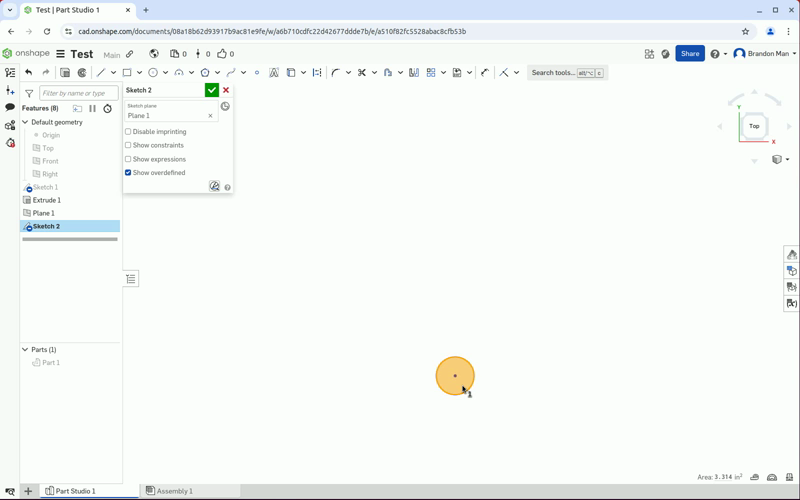
scroll(-6)
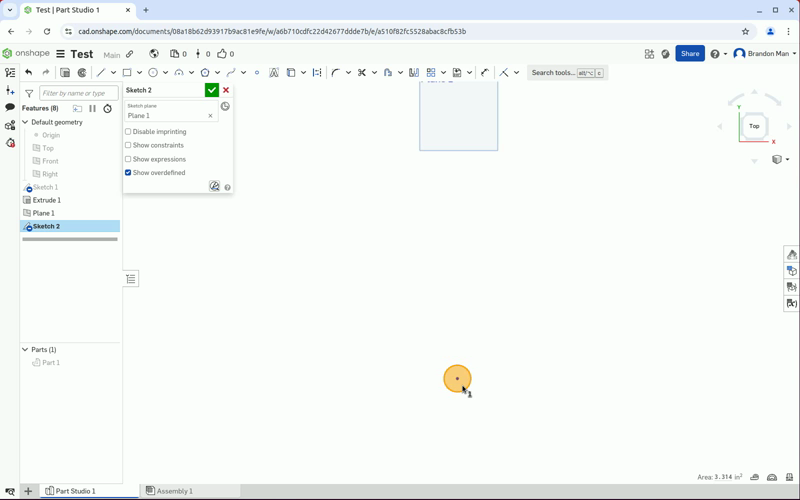
scroll(-6)
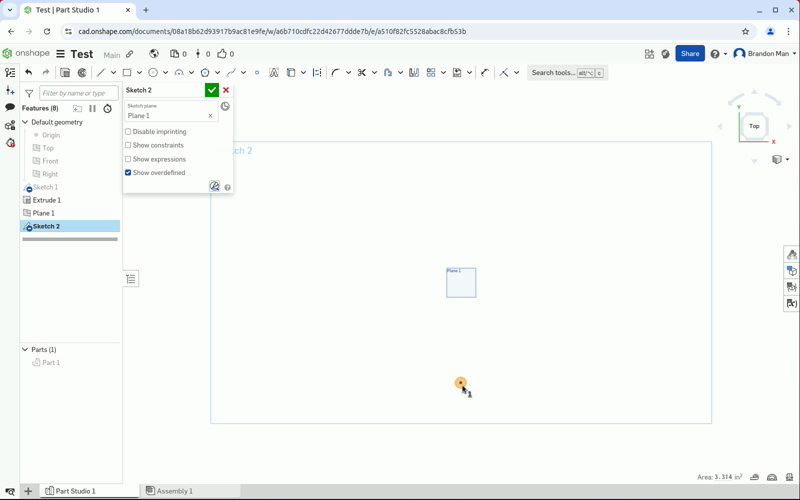
mouse_move(73, 352)
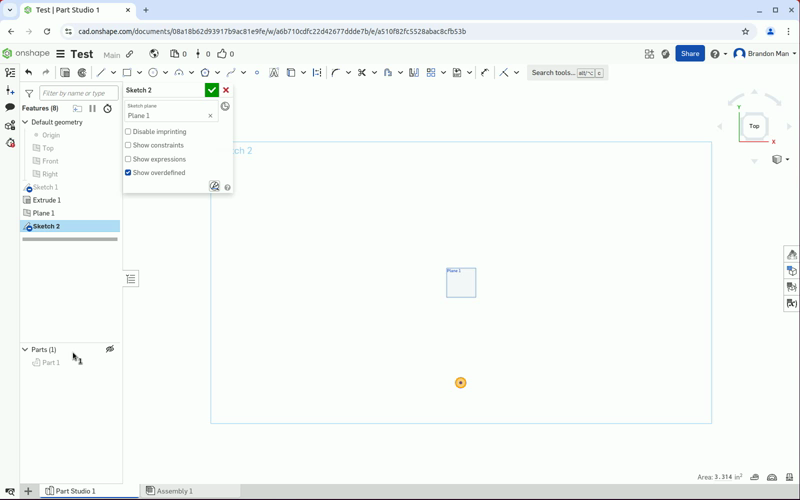
key(shift+y)
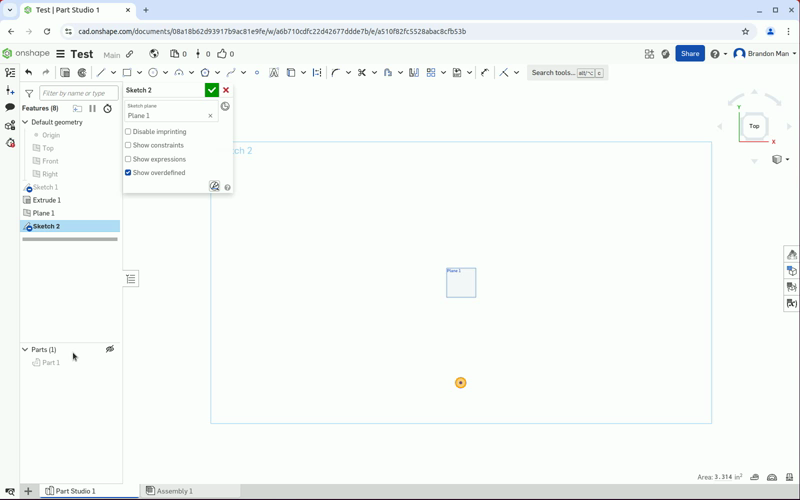
key(shift+e)
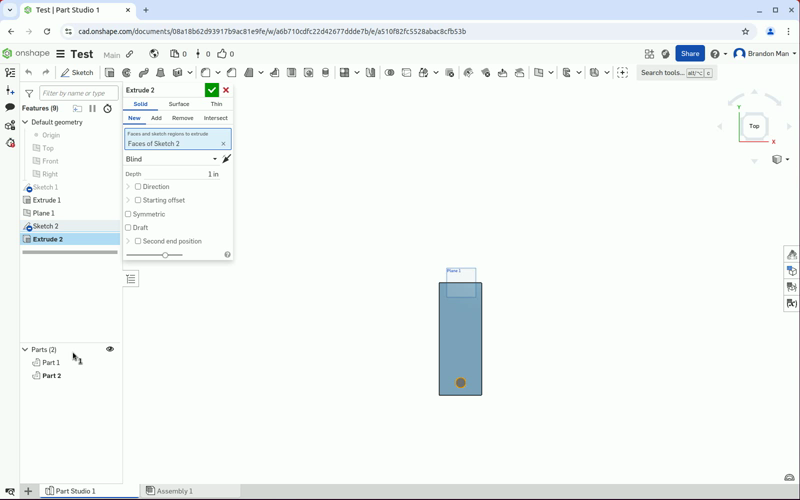
mouse_move(143, 106)
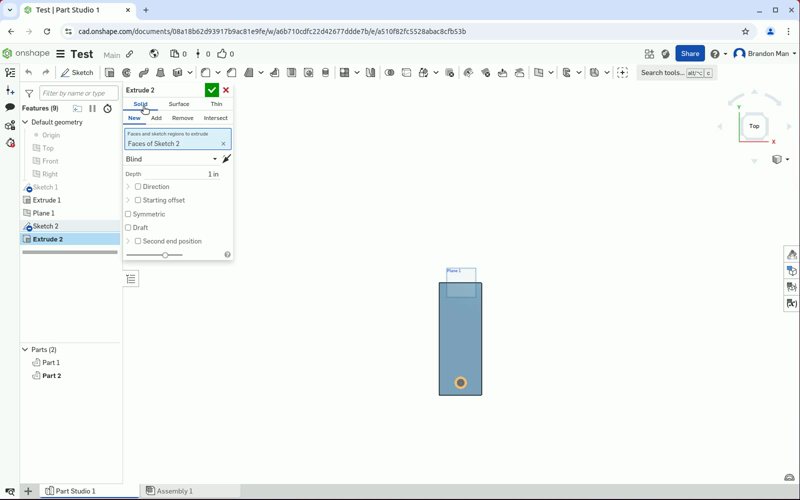
click(143, 106)
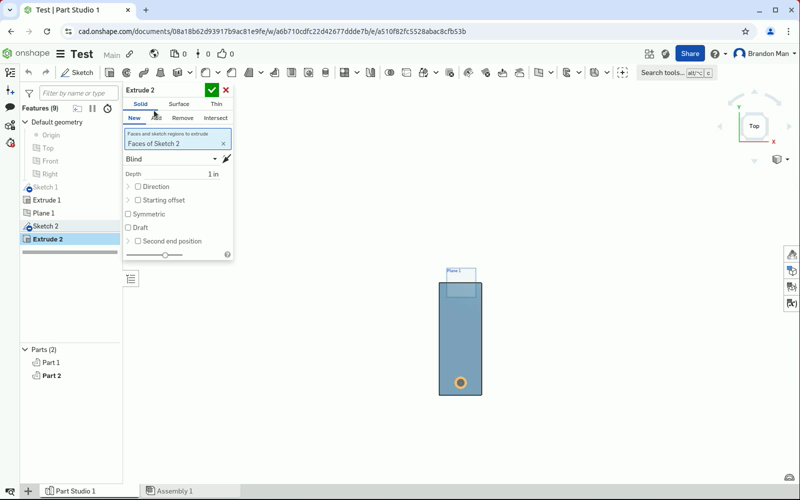
mouse_move(186, 120)
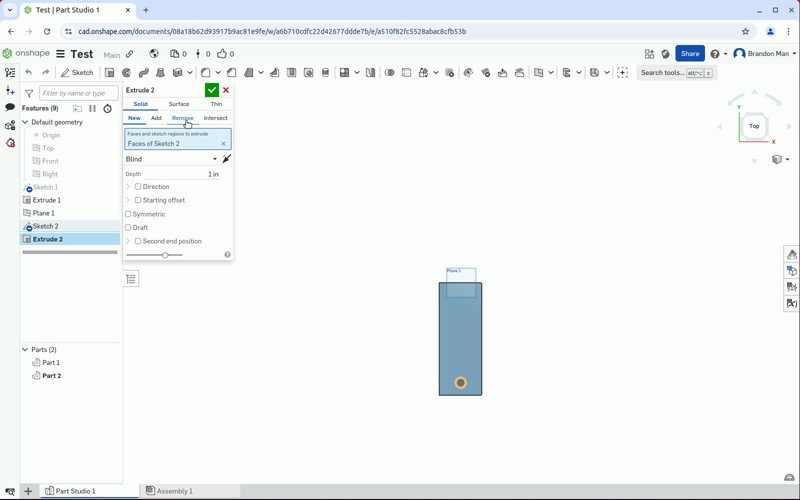
click(186, 120)
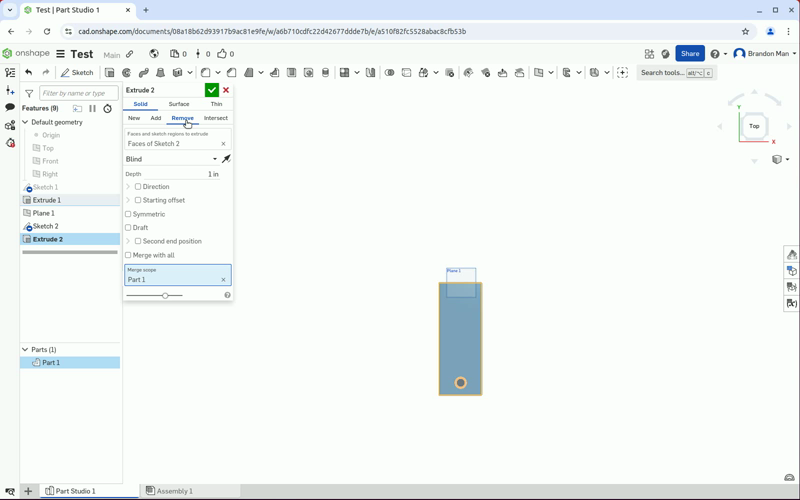
key(tab, 4)
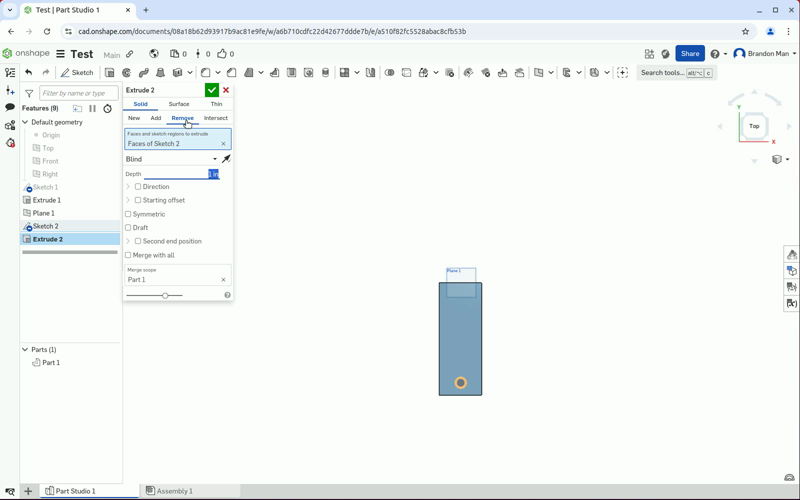
text(3.611)
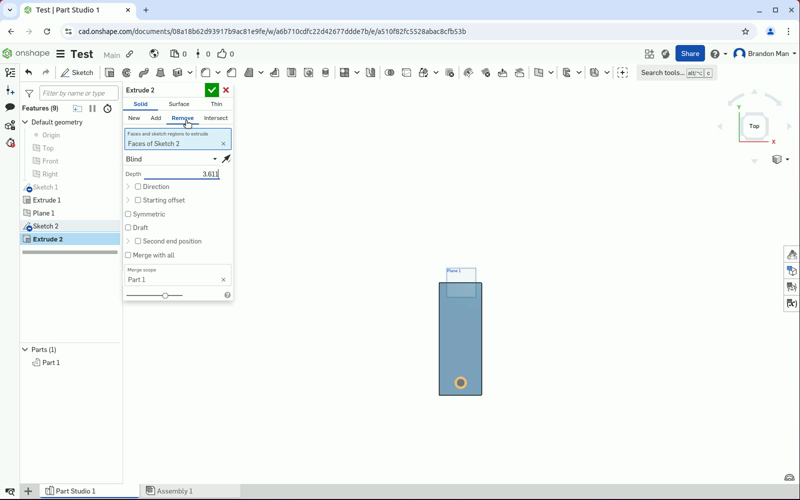
key(tab, 6)
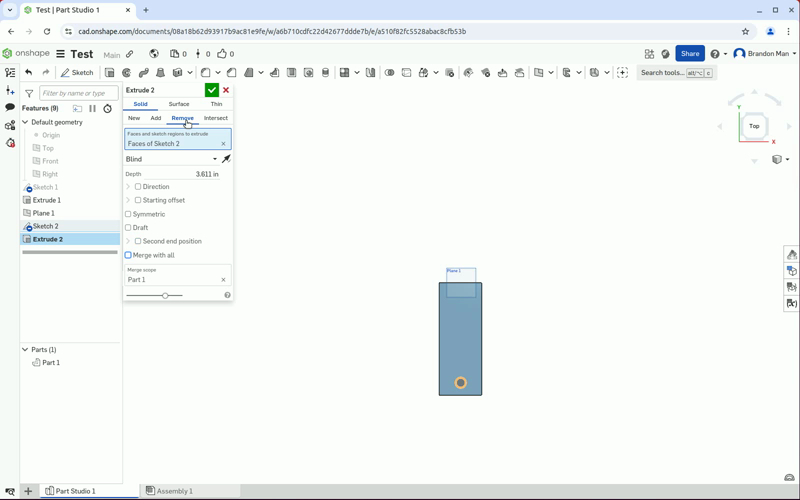
key(space)
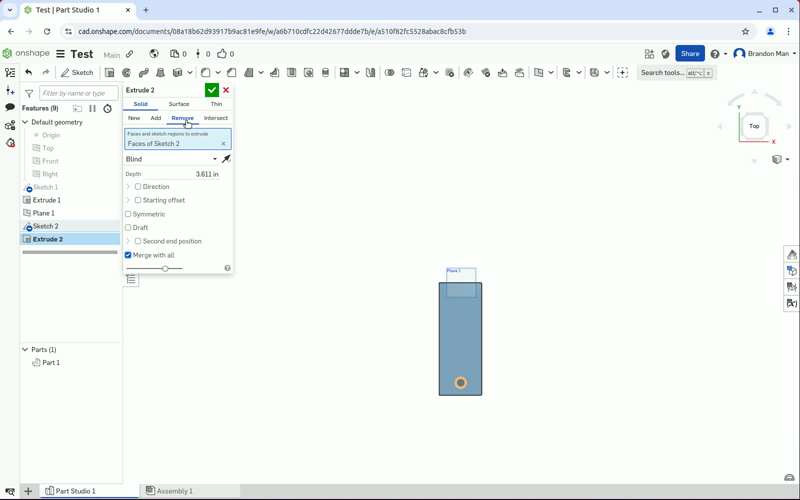
key(enter)
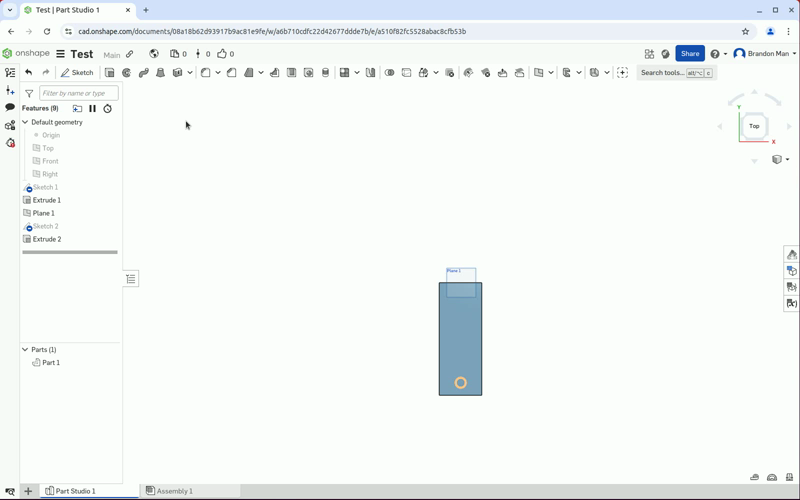
key(shift+h)
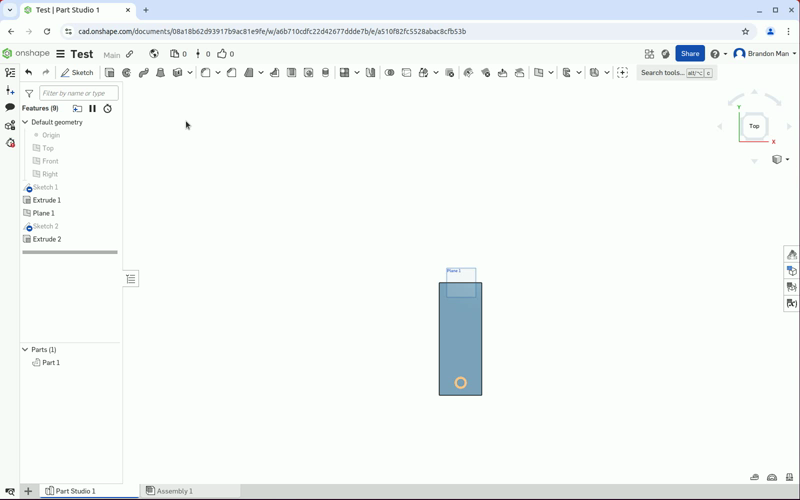
key(shift+h)
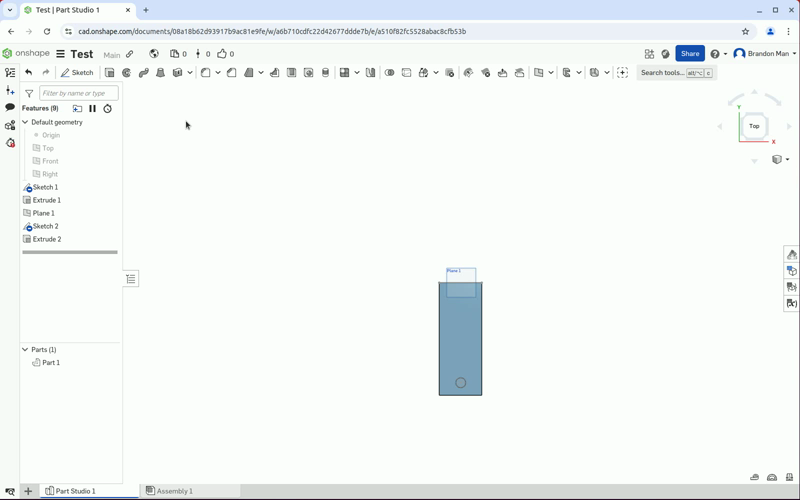
key(shift+7)
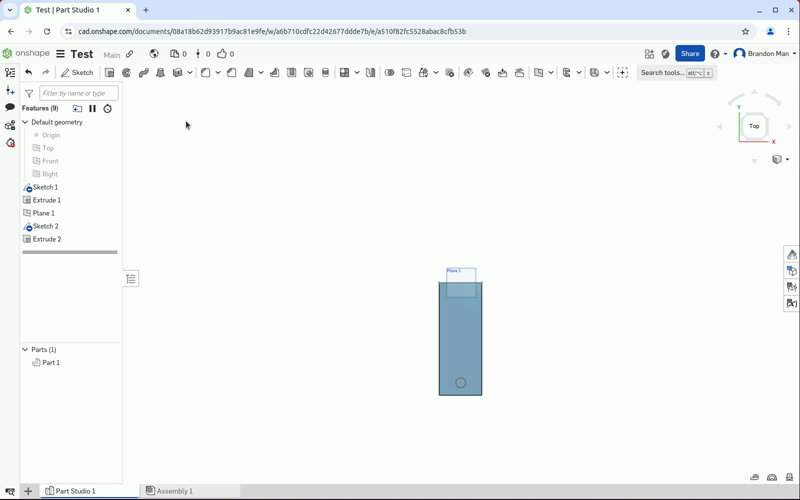
key(up, 3)
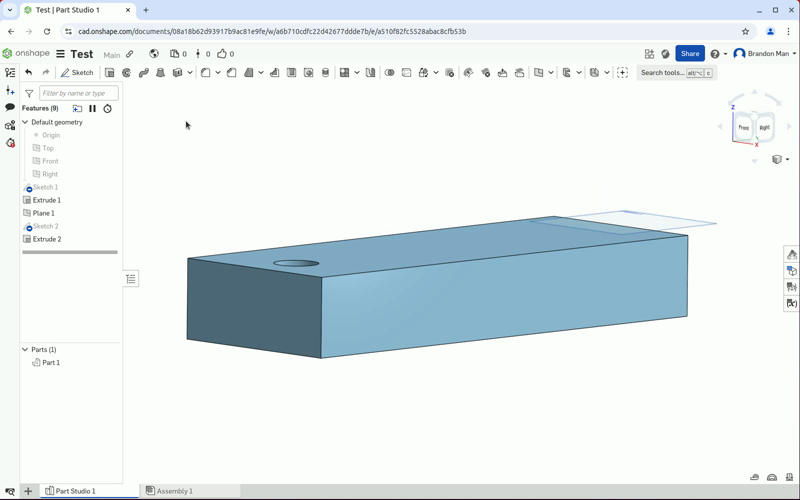
key(left, 3)
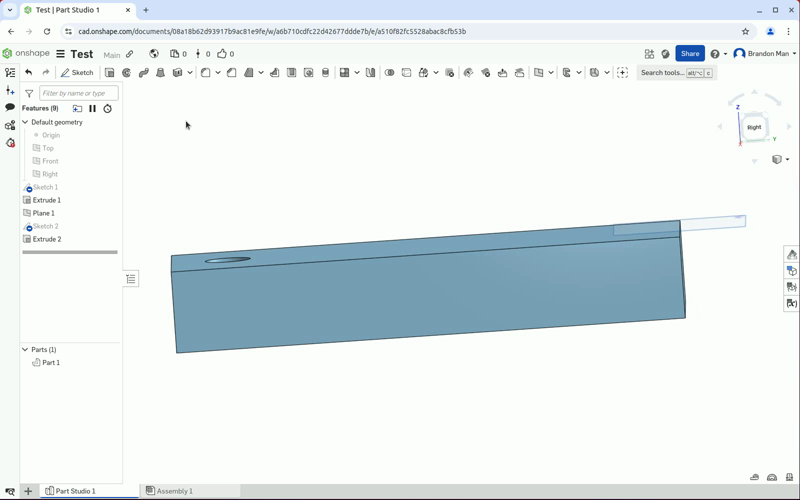
key(right, 3)
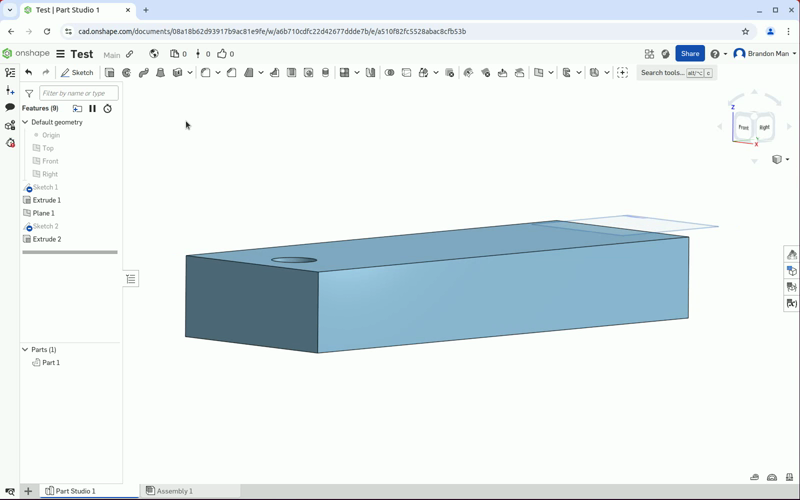
key(down, 3)
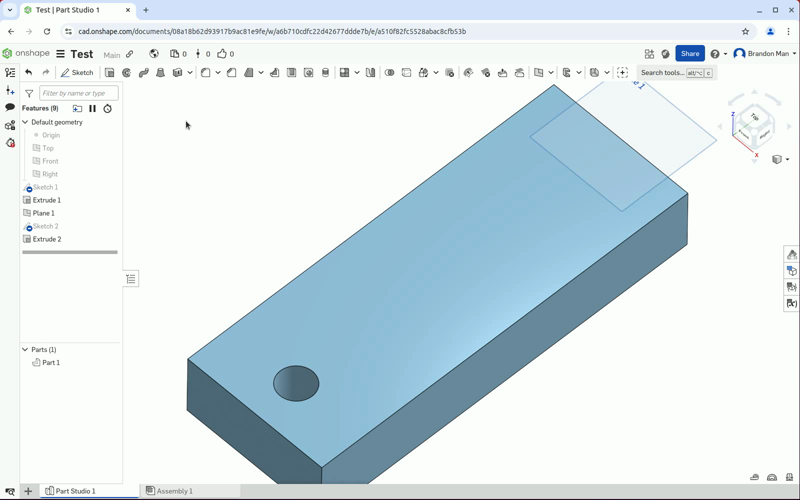
mouse_move(73, 189)
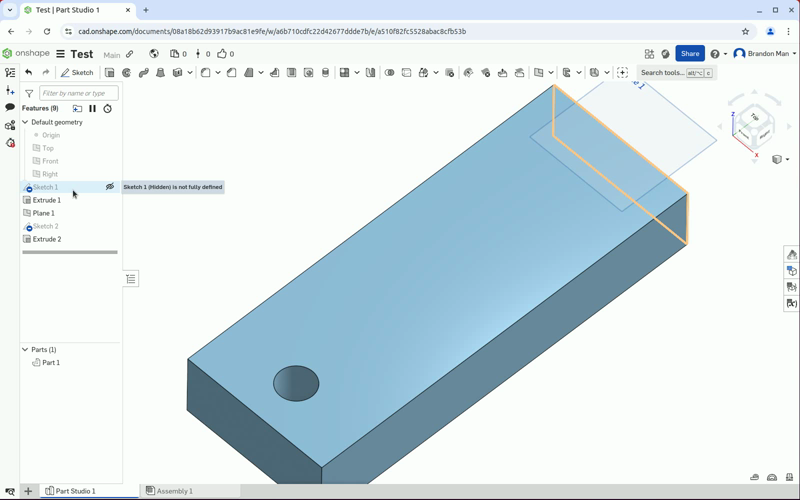
click(73, 189)